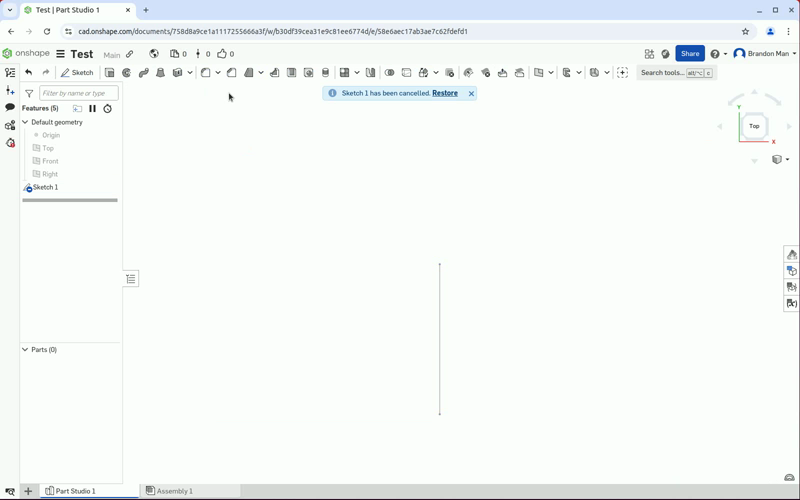
key(shift+h)
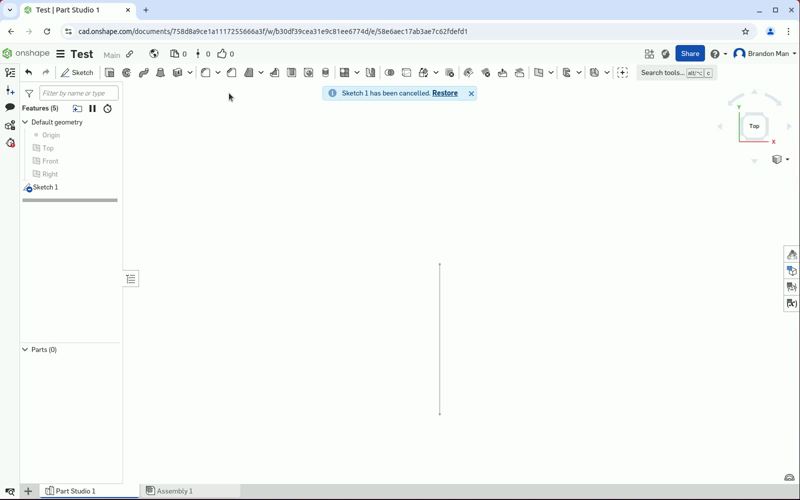
key(shift+s)
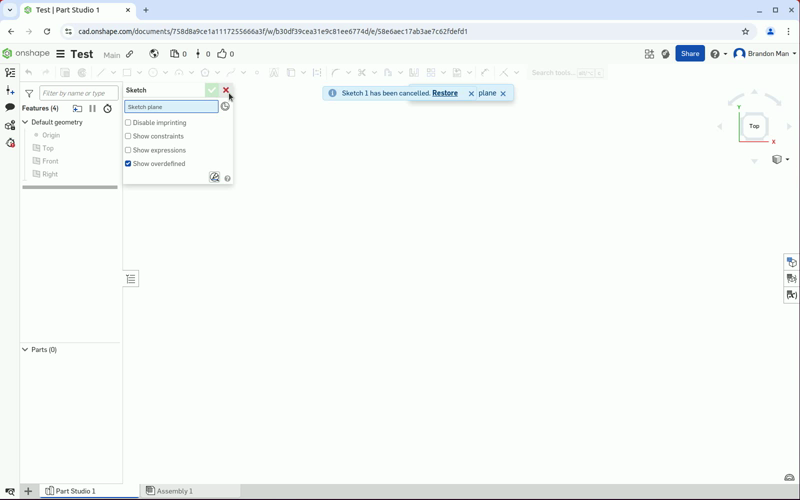
mouse_move(73, 150)
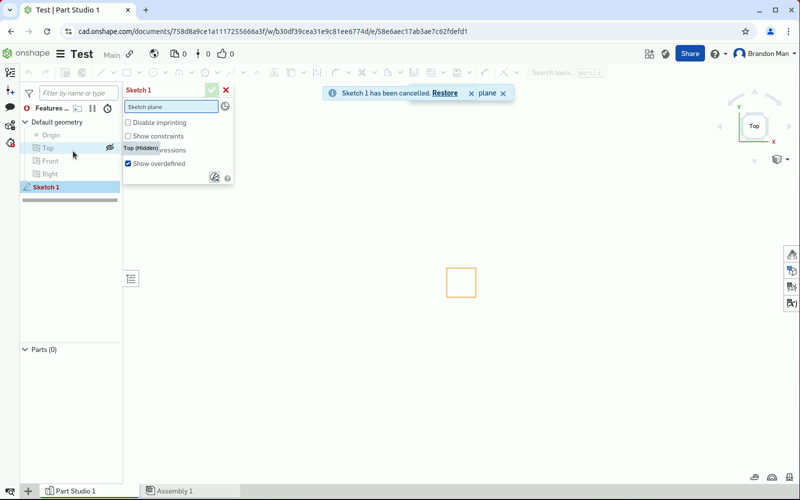
click(73, 150)
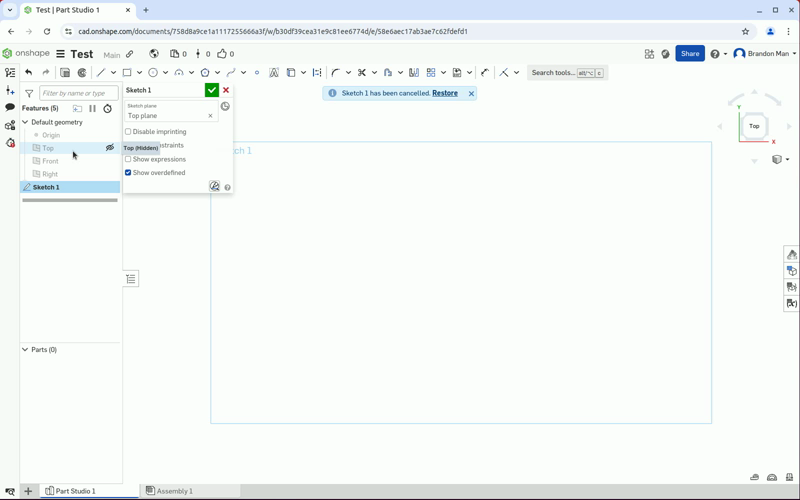
mouse_move(73, 352)
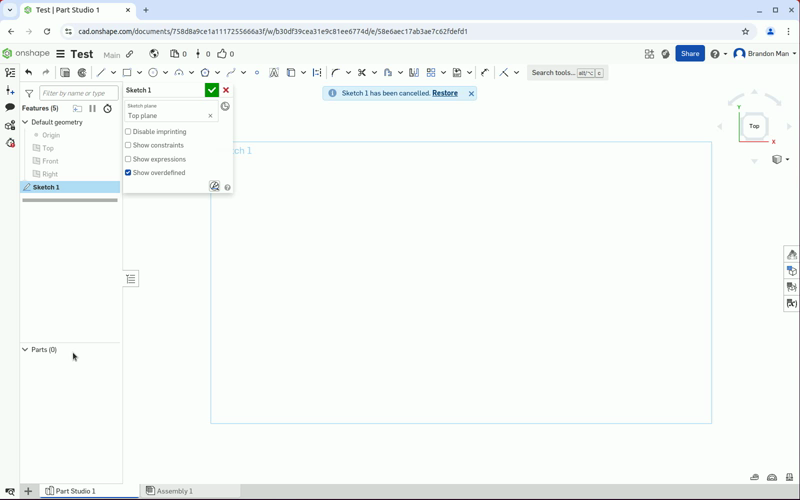
key(y)
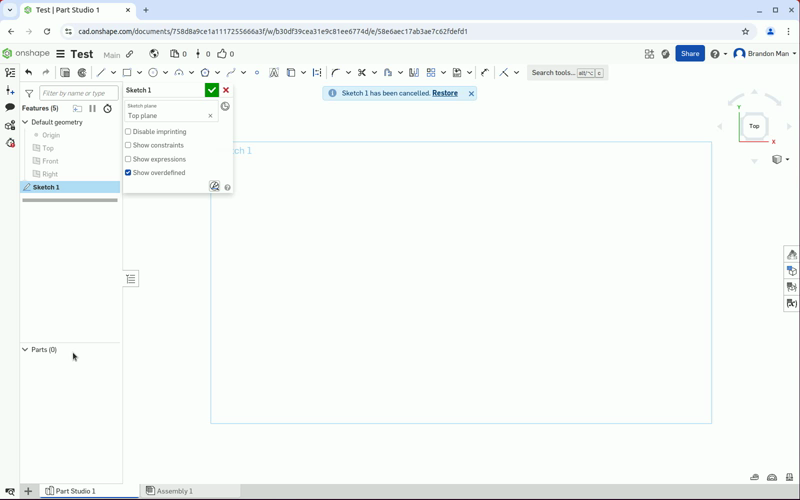
key(l)
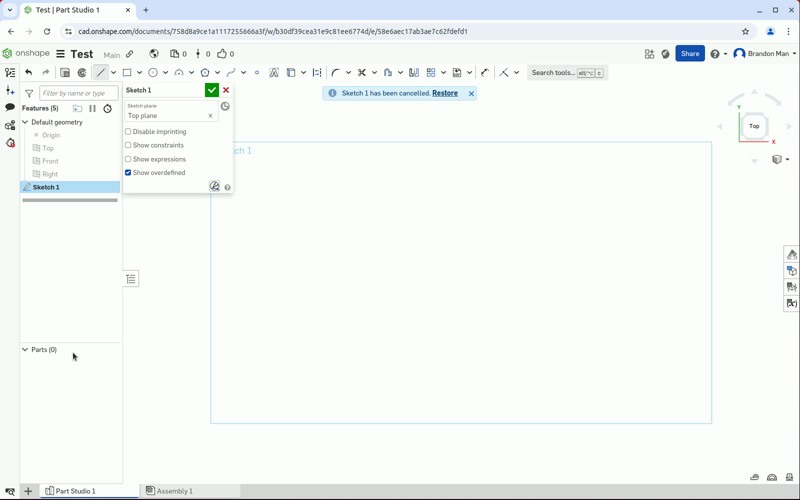
key_down(shift)
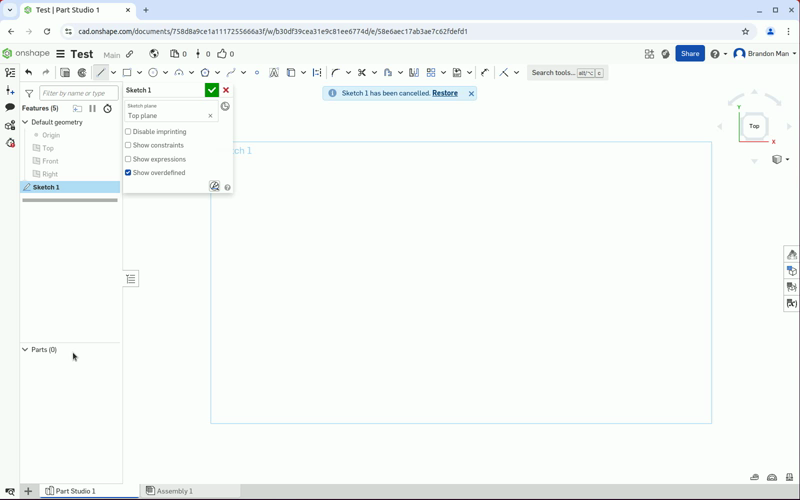
mouse_move(420, 297)
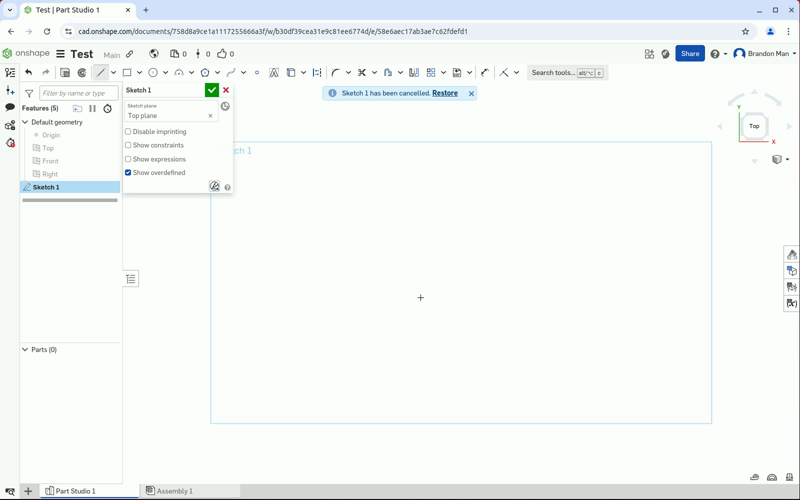
click(420, 297)
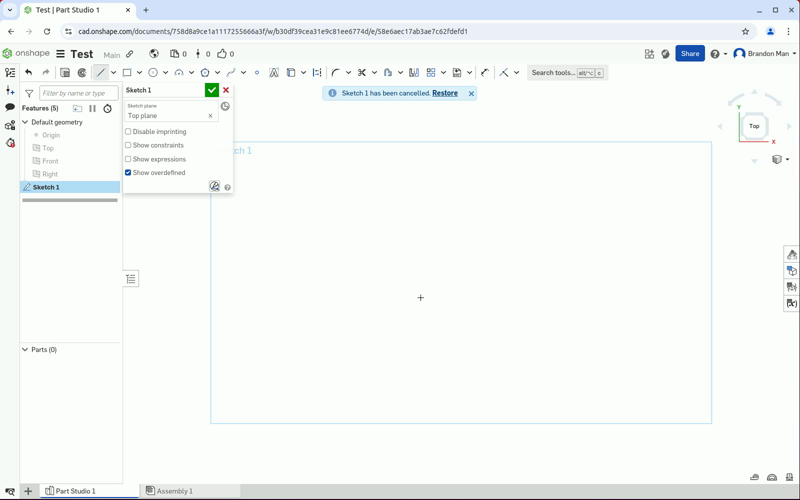
key_up(shift)
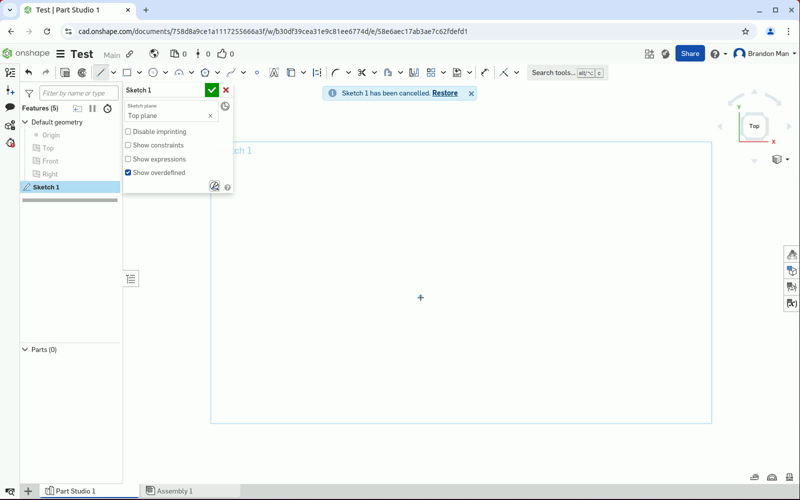
key_down(shift)
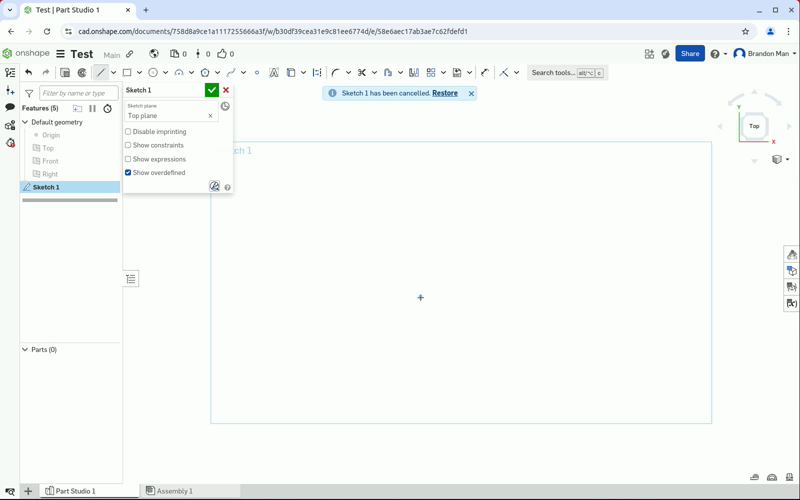
mouse_move(536, 297)
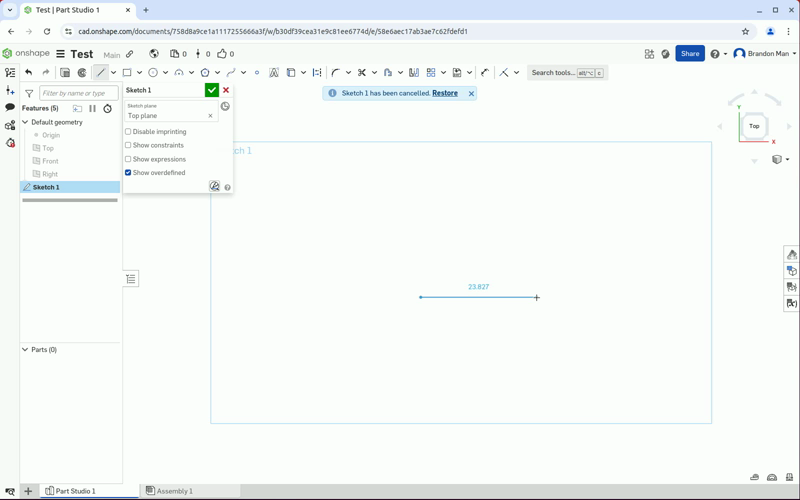
click(536, 297)
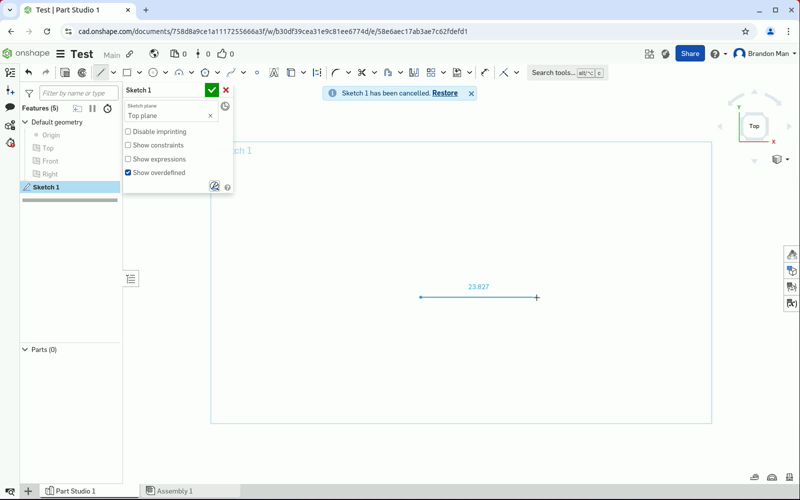
key_up(shift)
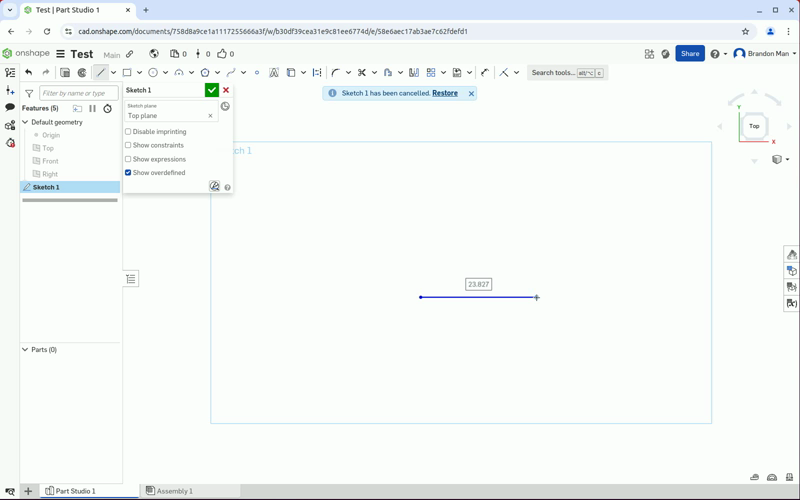
key(esc)
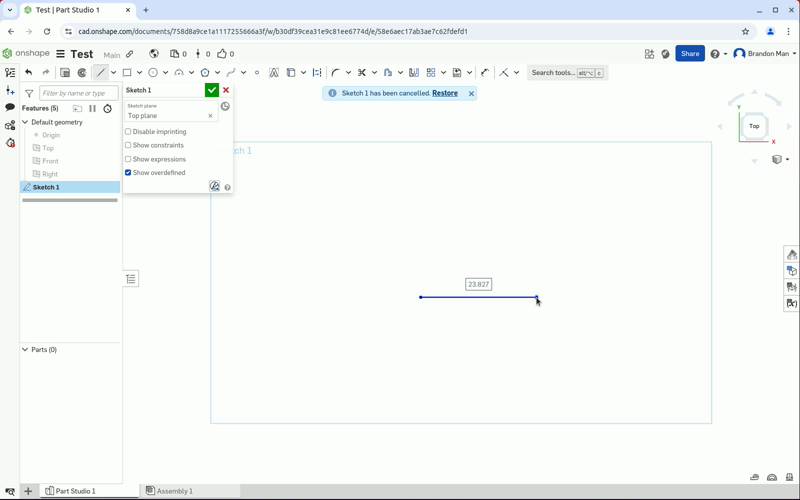
key(a)
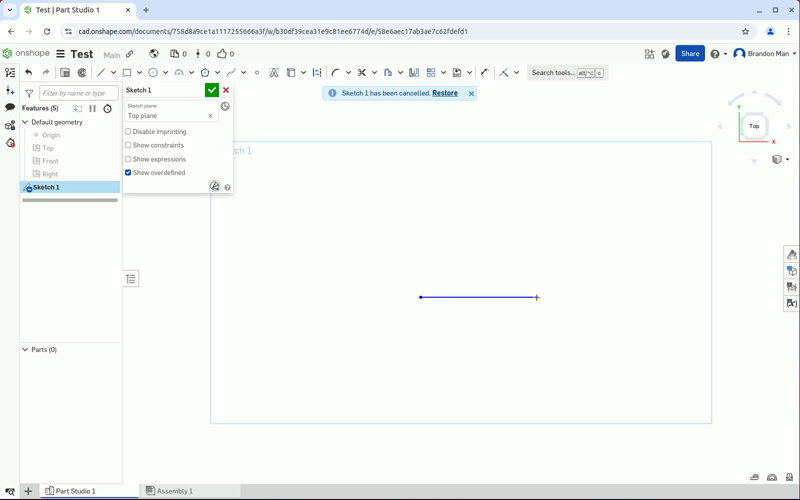
mouse_move(536, 297)
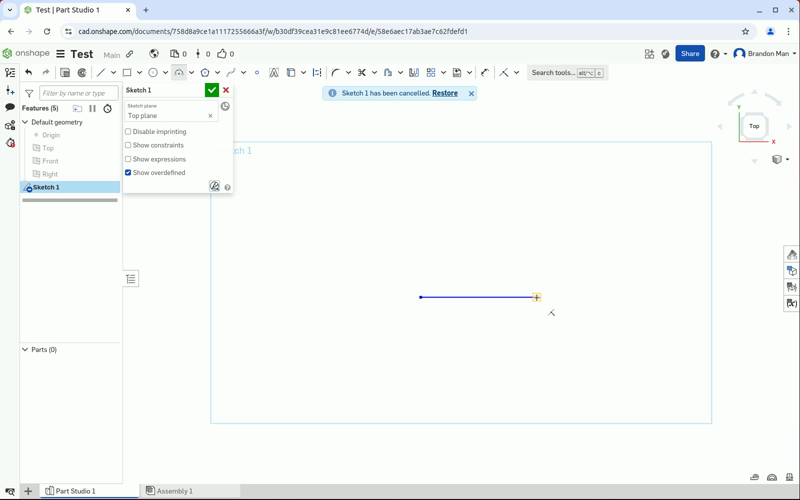
click(536, 297)
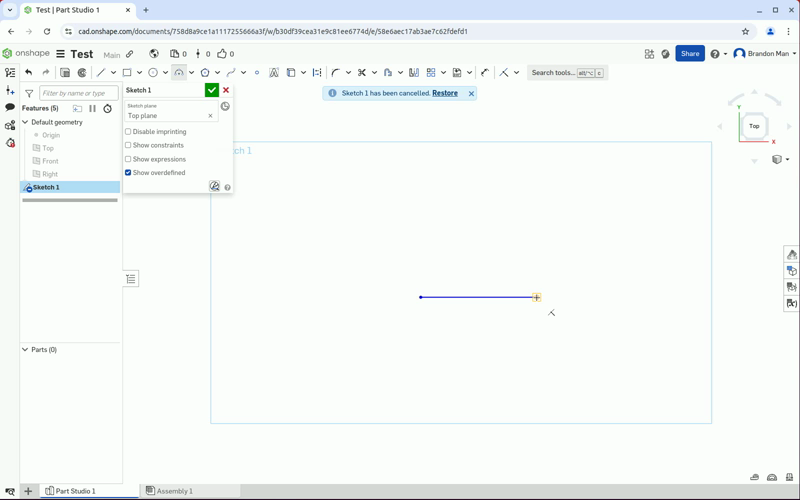
key_down(shift)
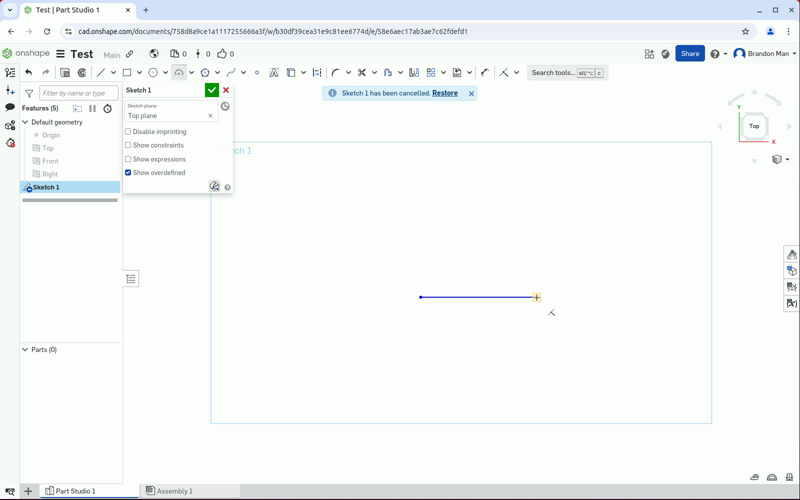
mouse_move(536, 274)
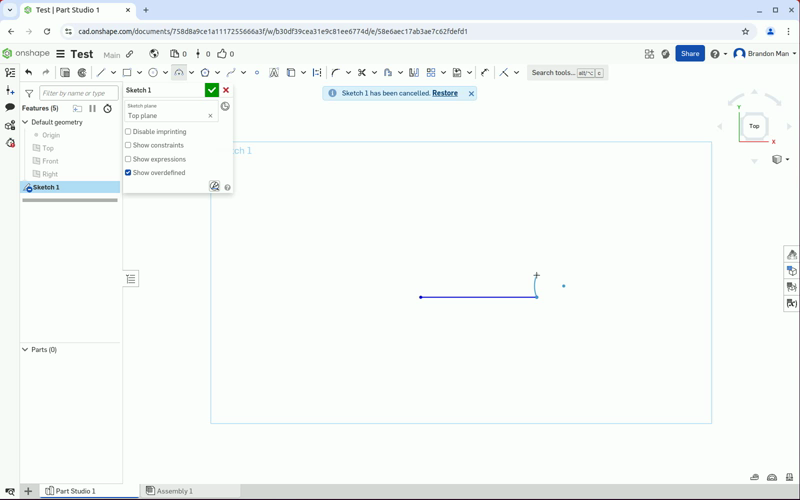
click(536, 274)
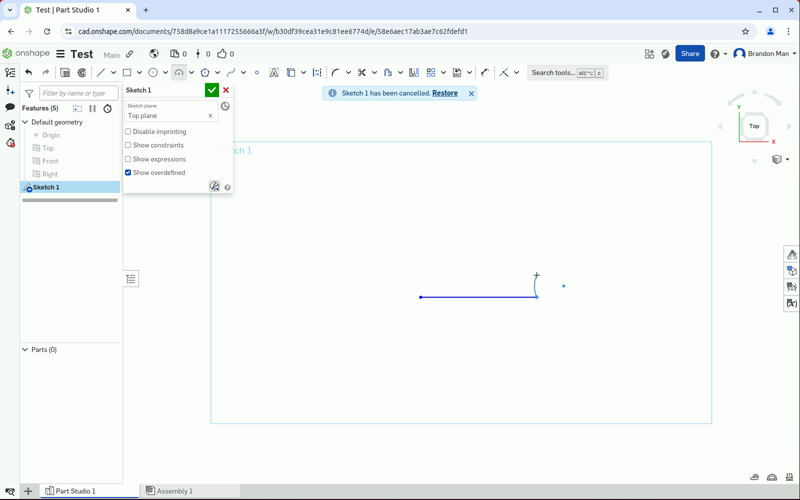
mouse_move(548, 285)
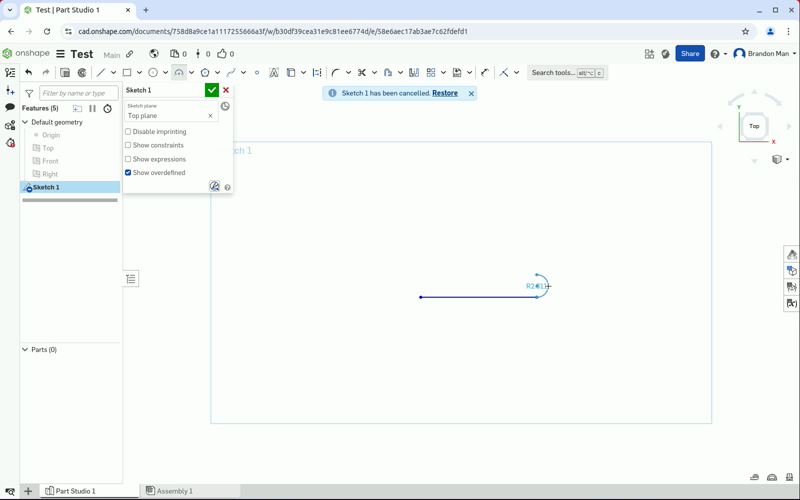
click(548, 285)
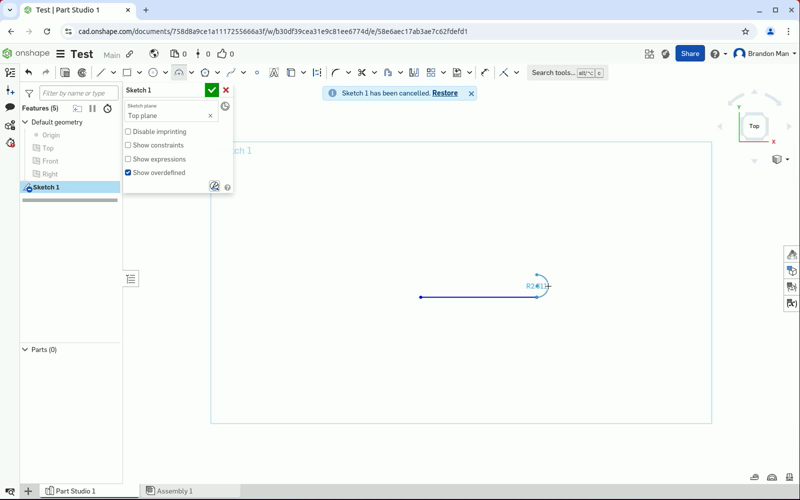
key_up(shift)
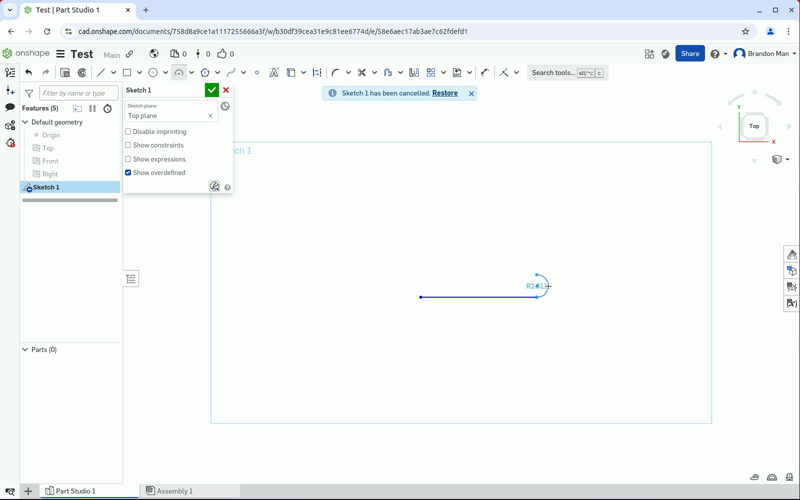
key(esc)
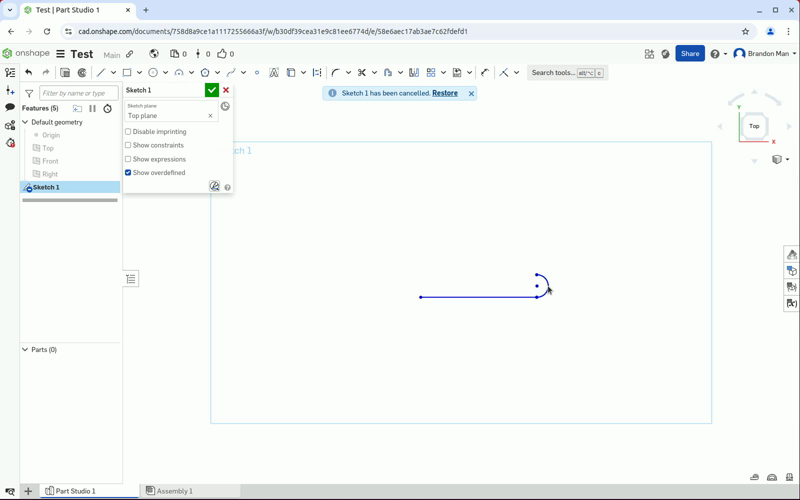
key(l)
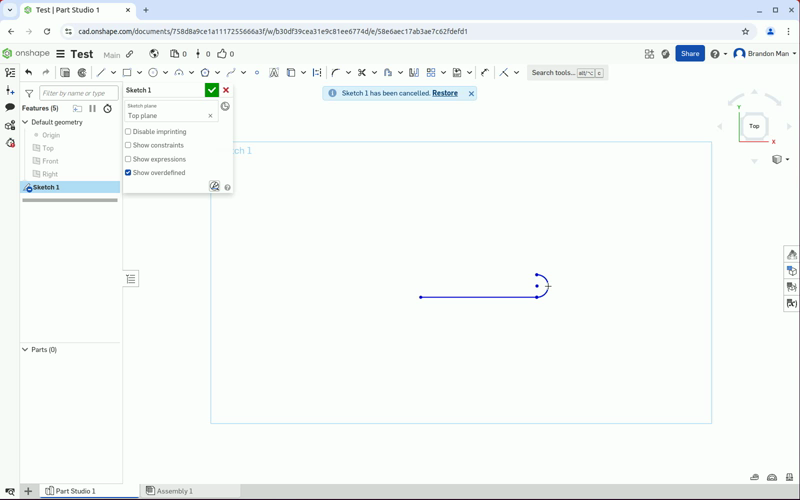
mouse_move(536, 274)
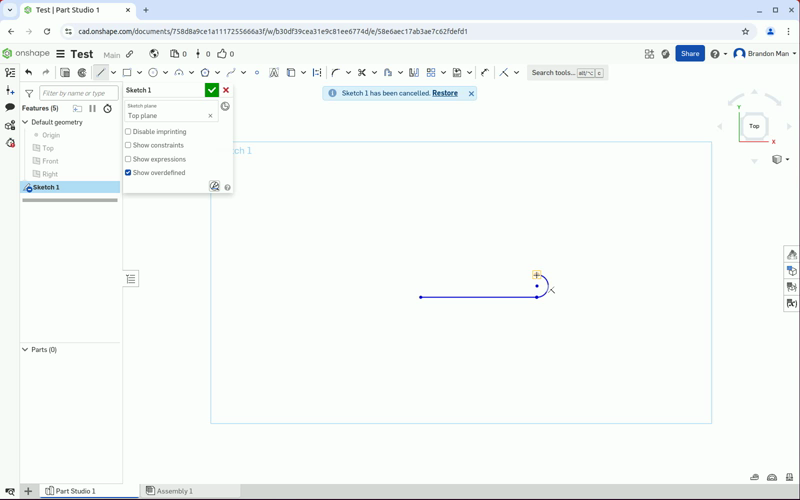
click(536, 274)
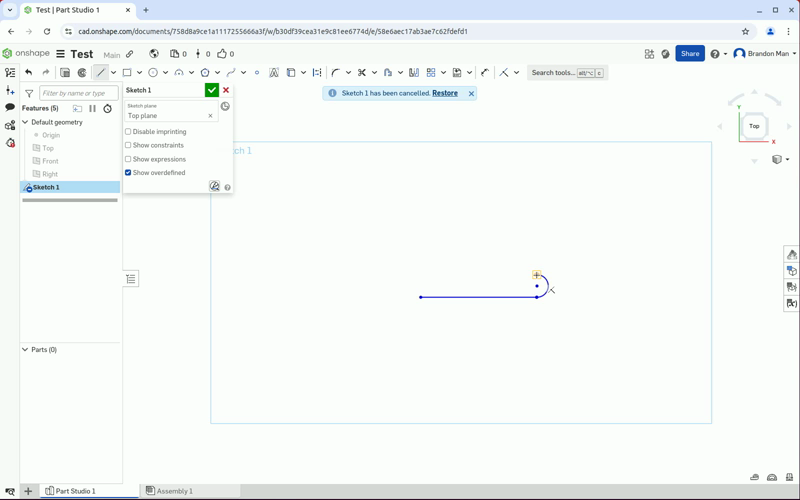
key_down(shift)
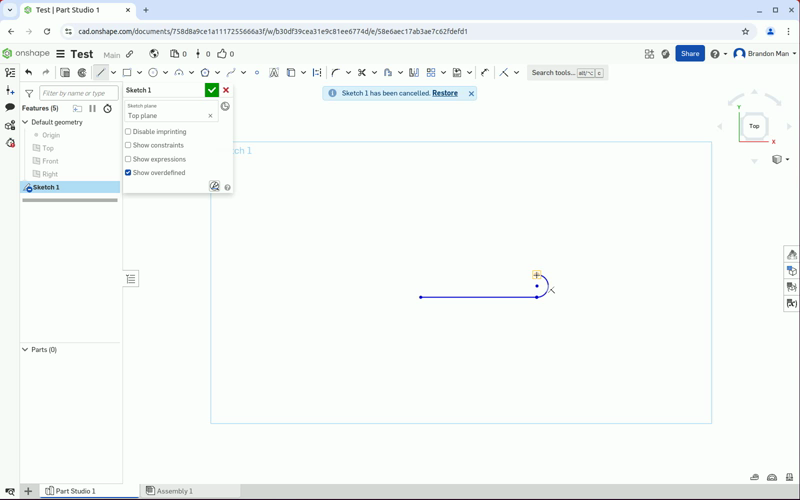
mouse_move(420, 274)
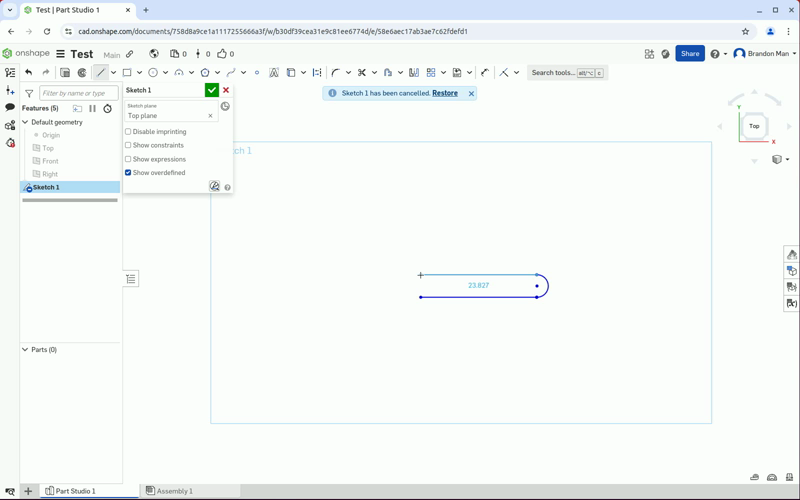
click(420, 274)
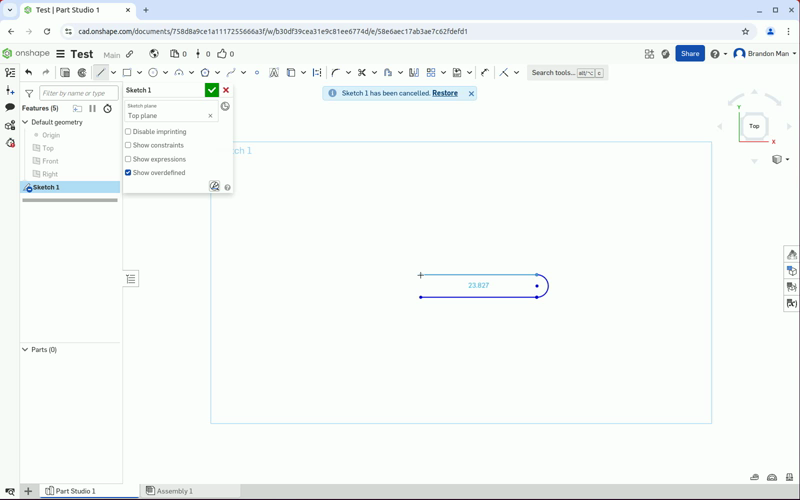
key_up(shift)
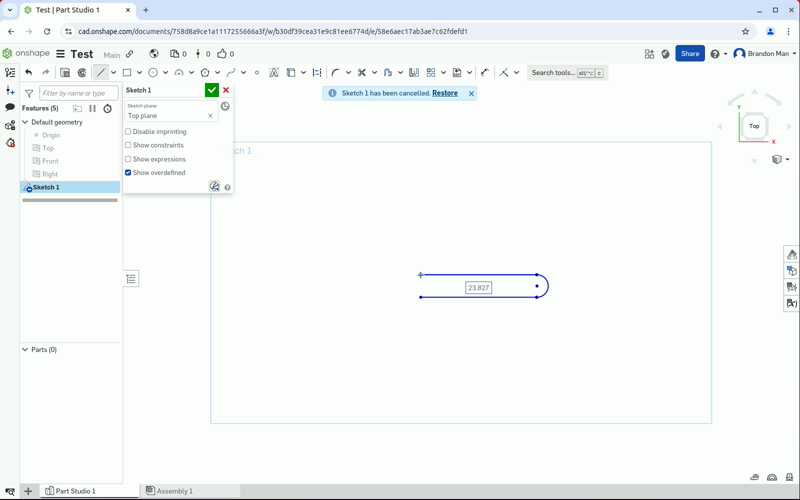
key(esc)
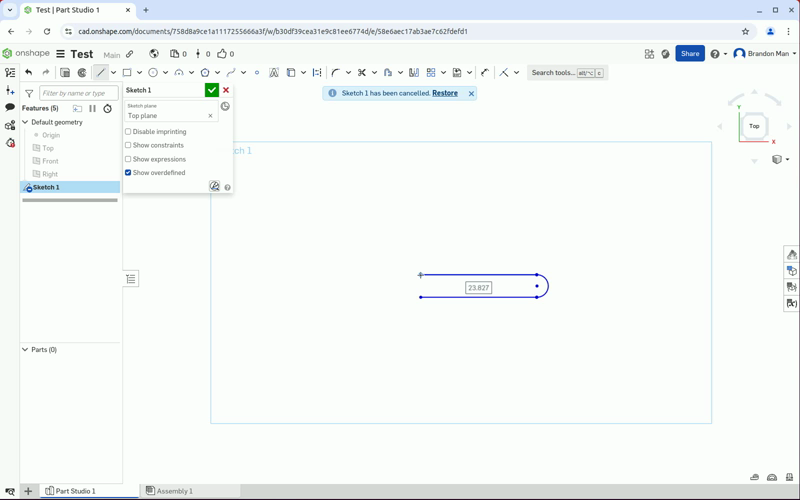
key(a)
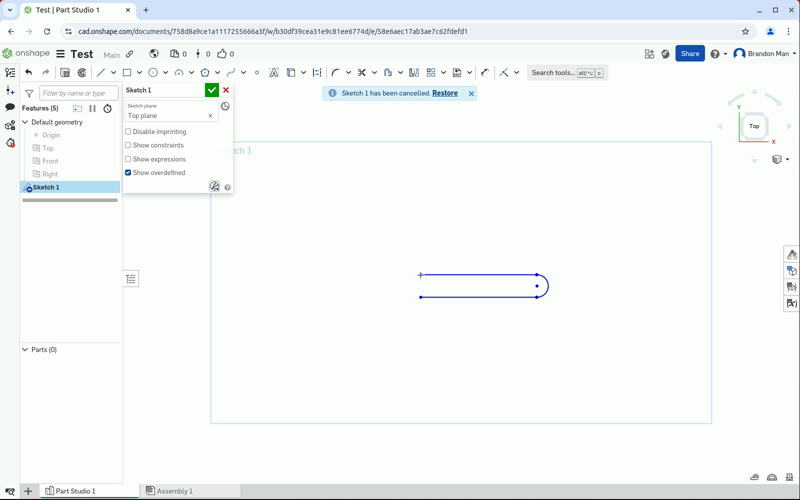
mouse_move(420, 274)
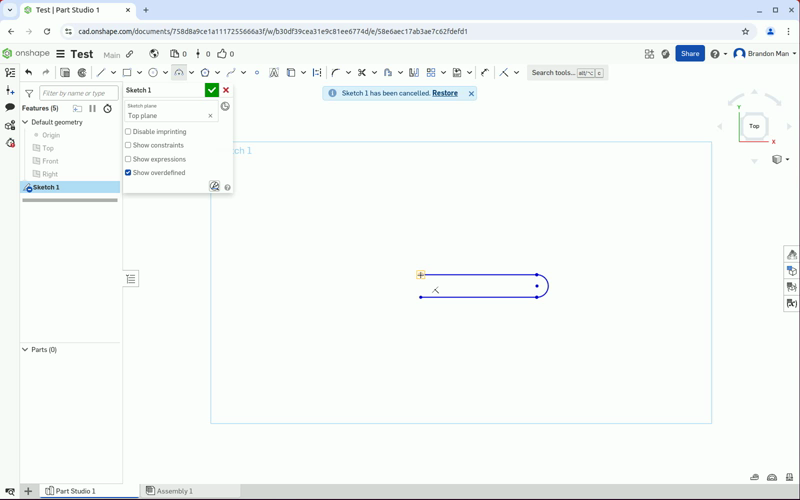
click(420, 274)
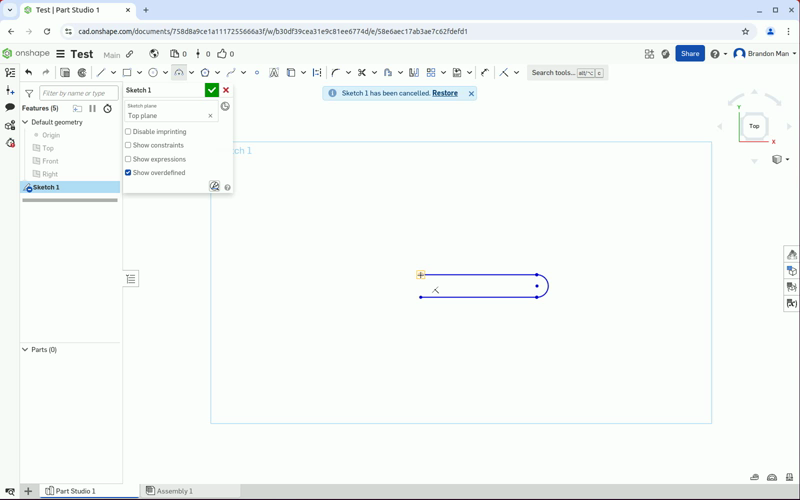
mouse_move(420, 297)
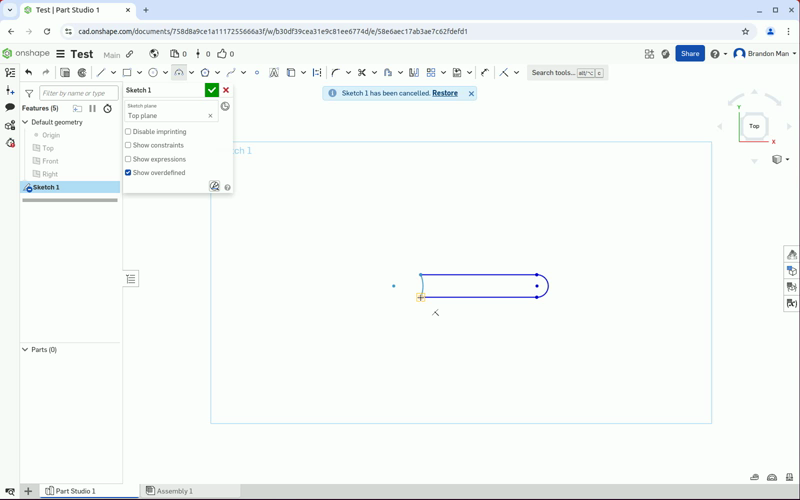
click(420, 297)
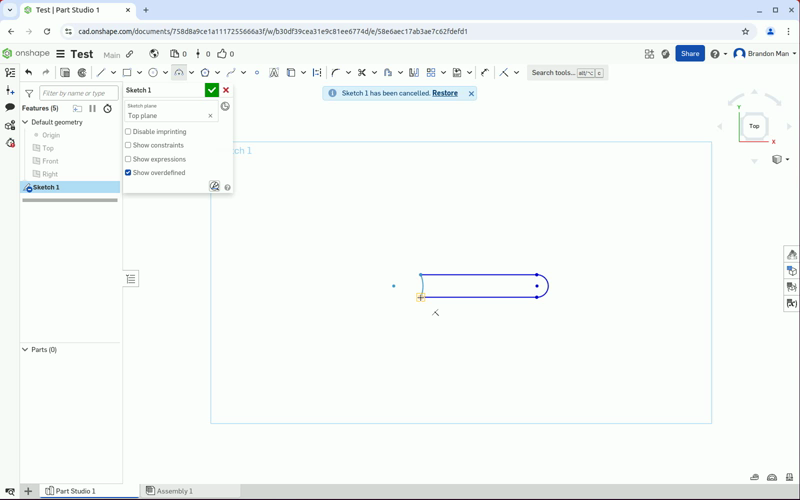
key_down(shift)
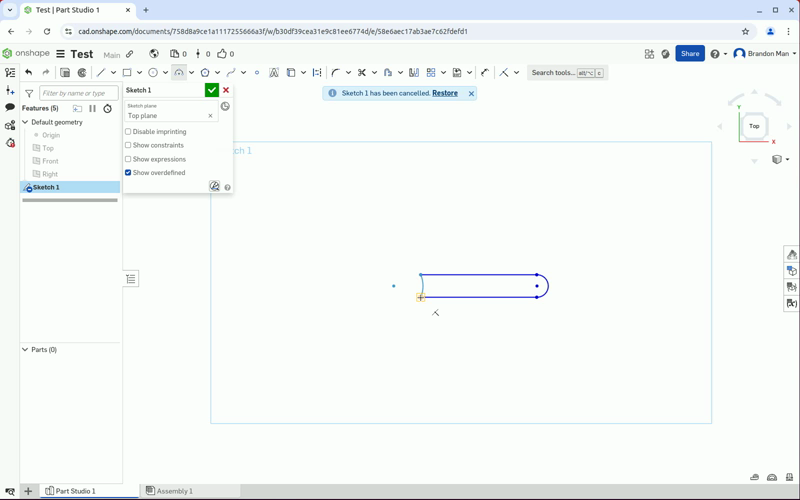
mouse_move(409, 285)
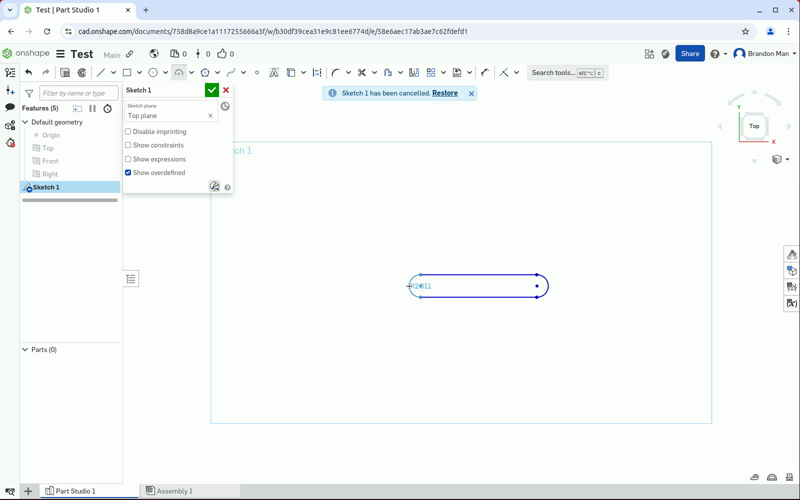
click(409, 285)
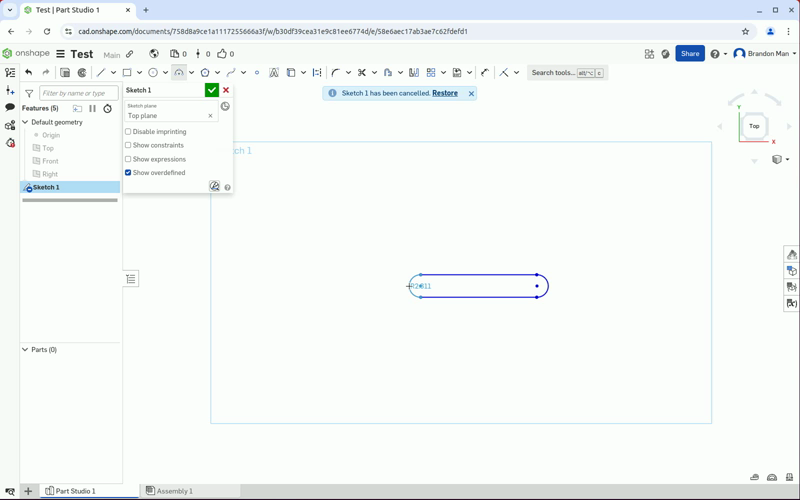
key_up(shift)
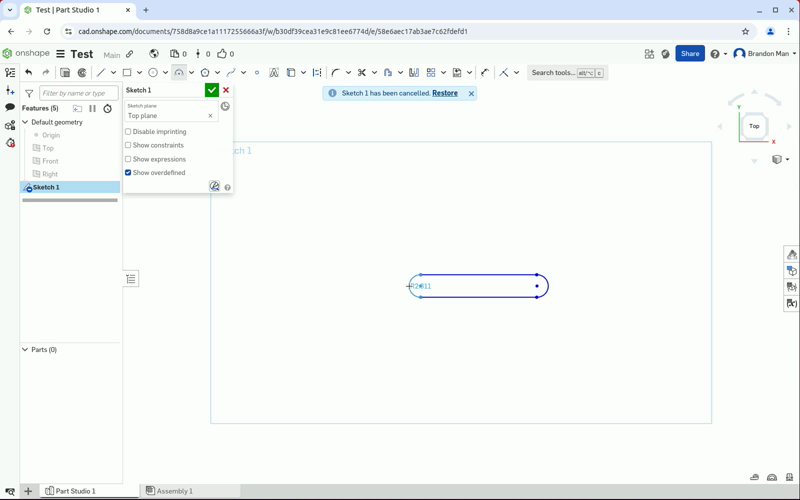
key(esc)
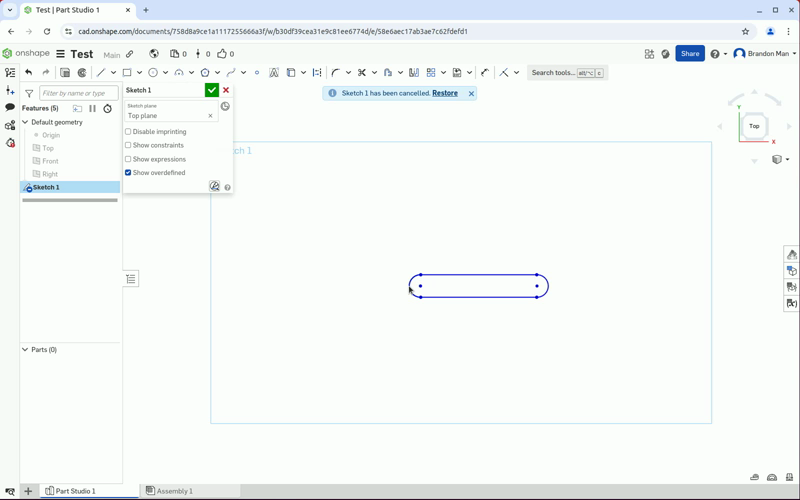
mouse_move(476, 284)
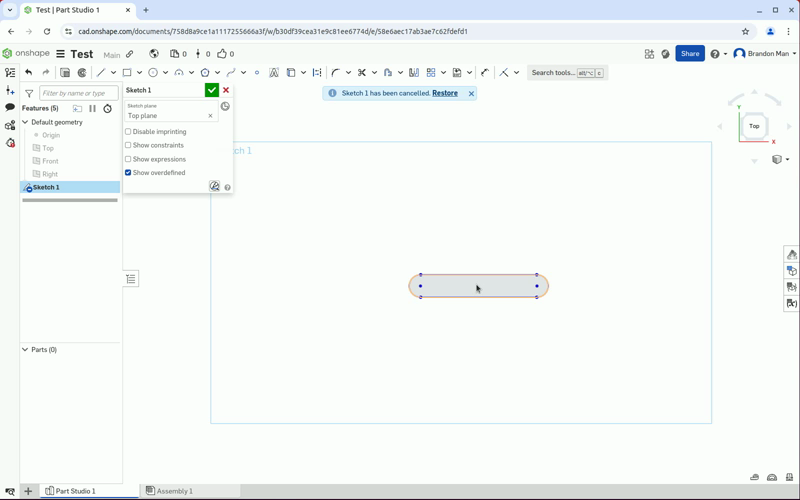
click(476, 284)
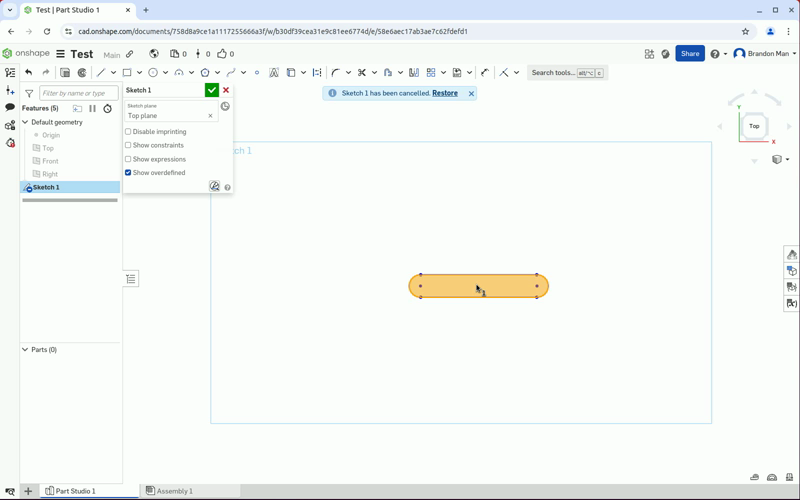
mouse_move(73, 352)
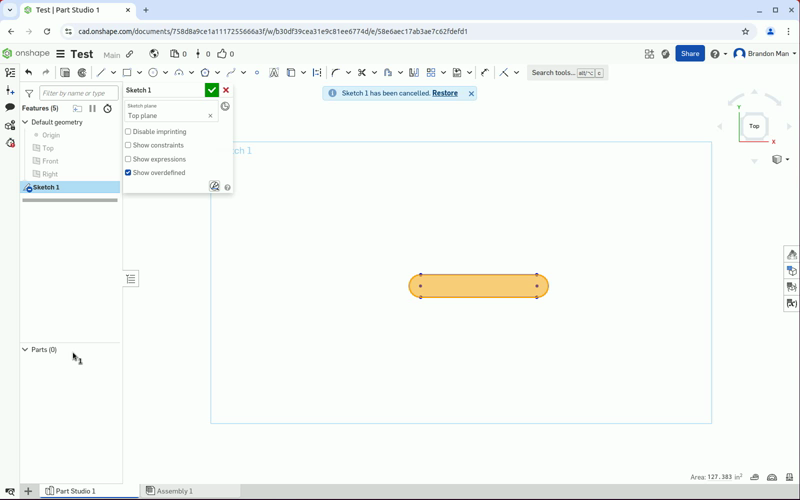
key(shift+y)
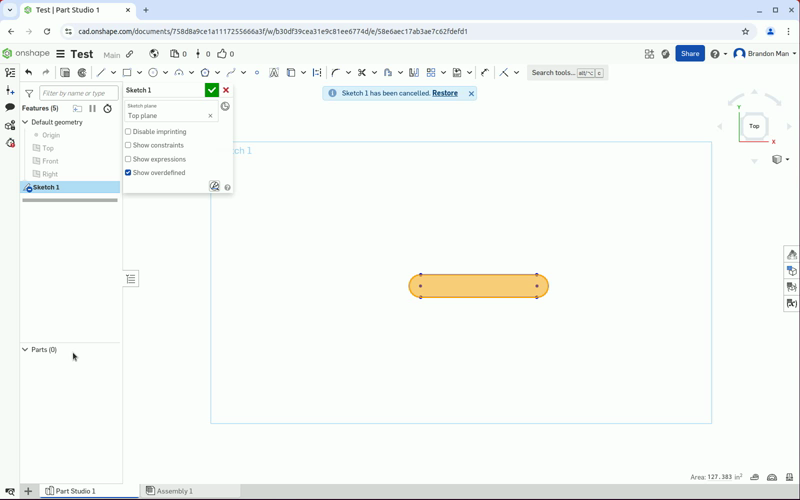
key(shift+e)
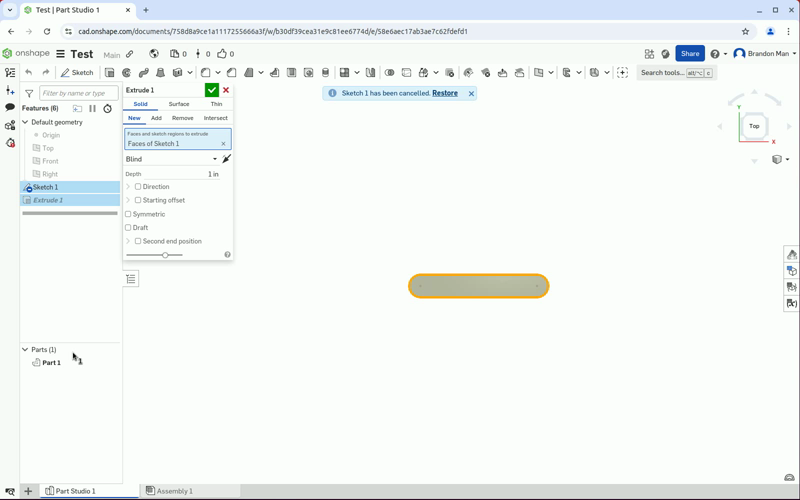
mouse_move(143, 106)
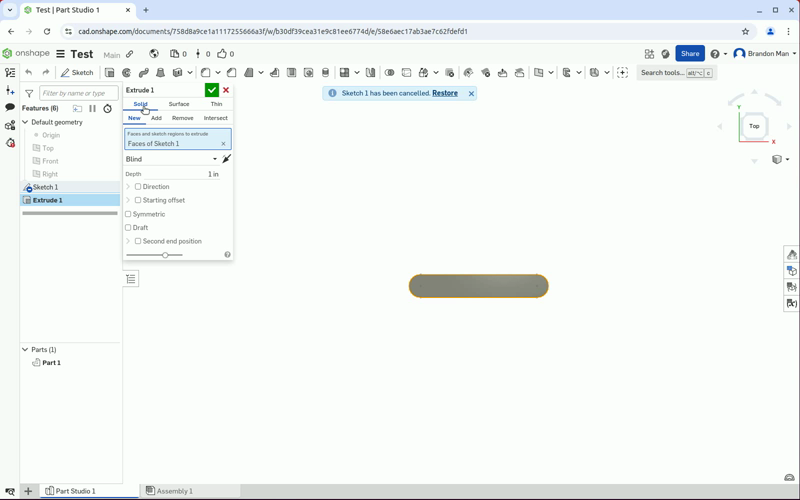
click(143, 106)
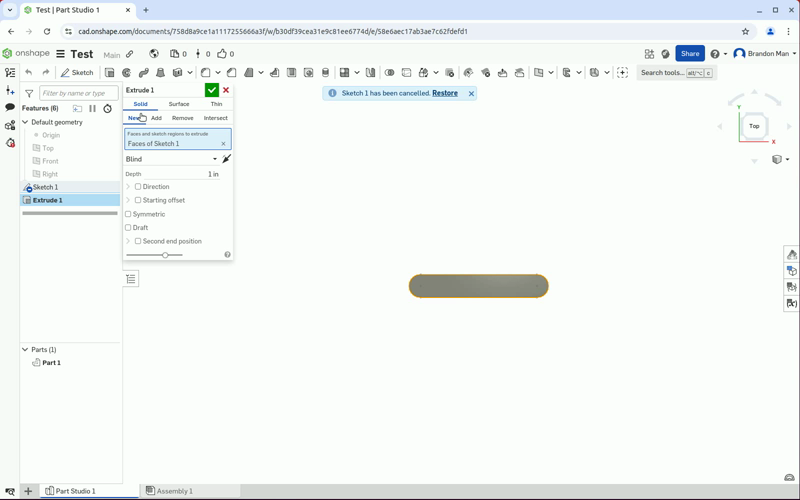
mouse_move(137, 120)
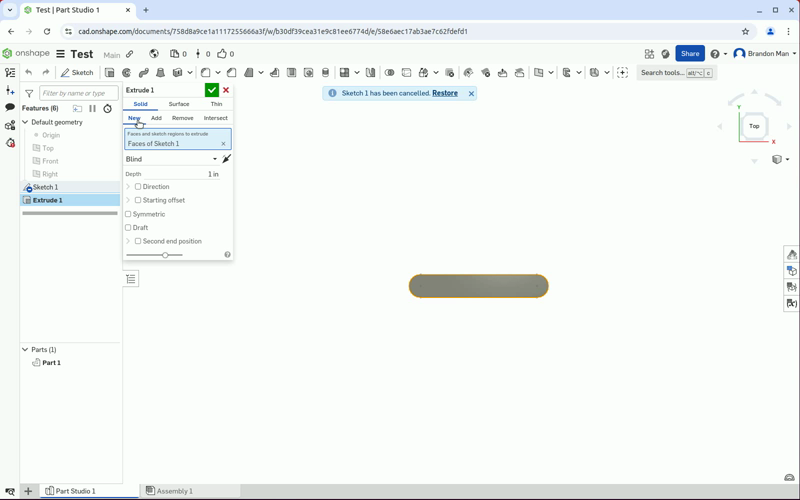
click(137, 120)
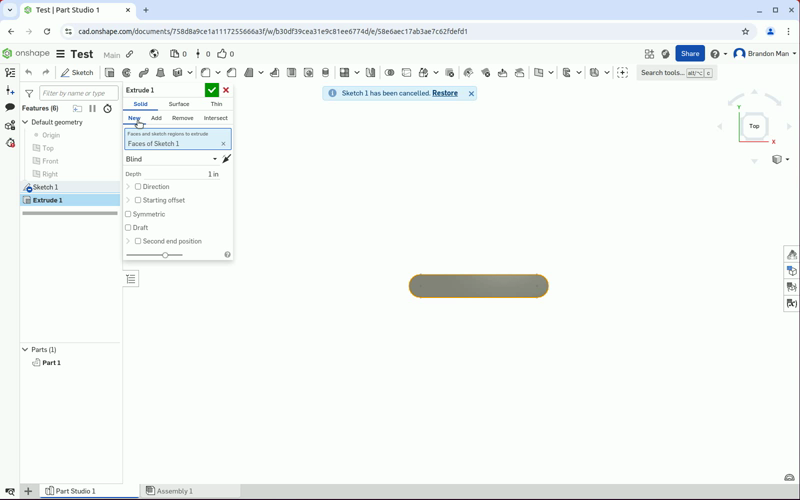
key(tab, 4)
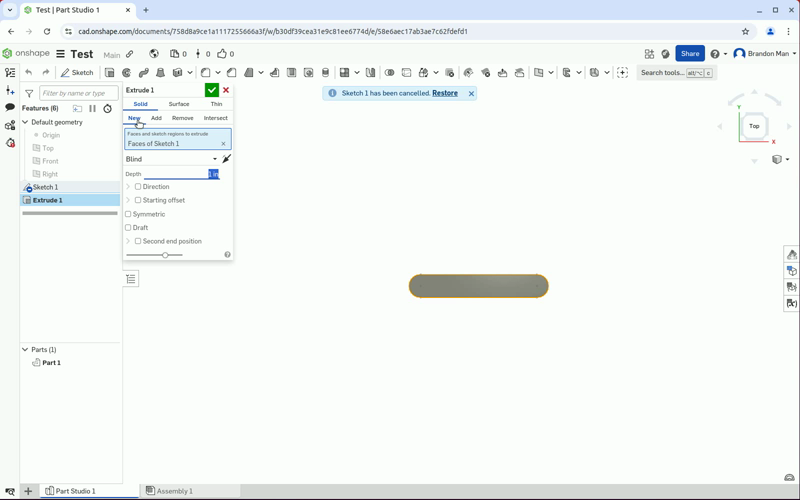
text(0.481)
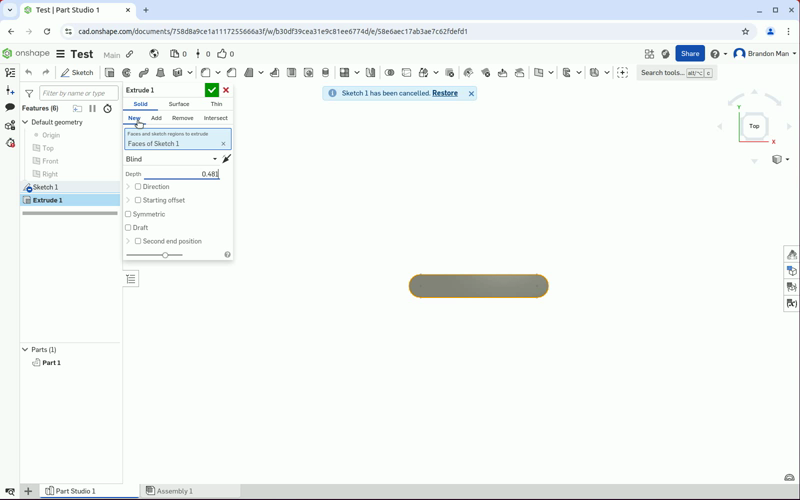
key(enter)
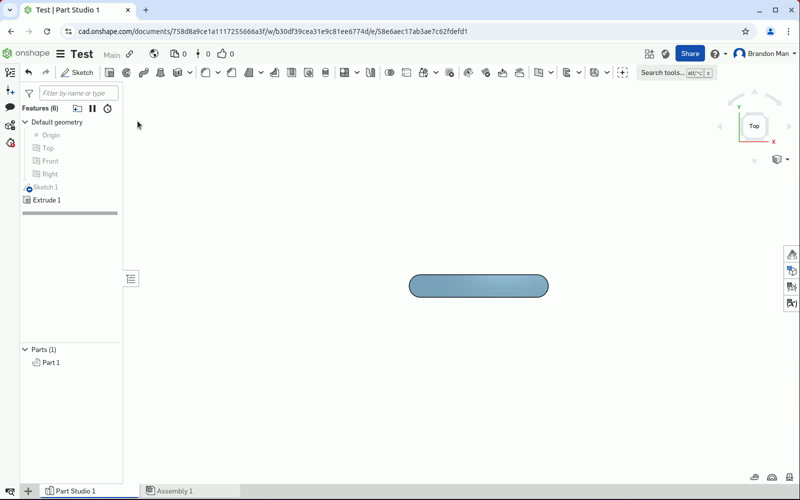
key(shift+h)
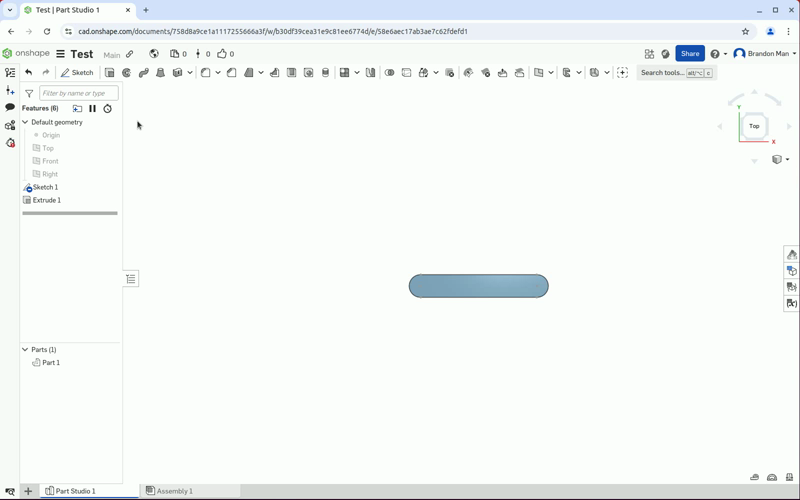
key(shift+h)
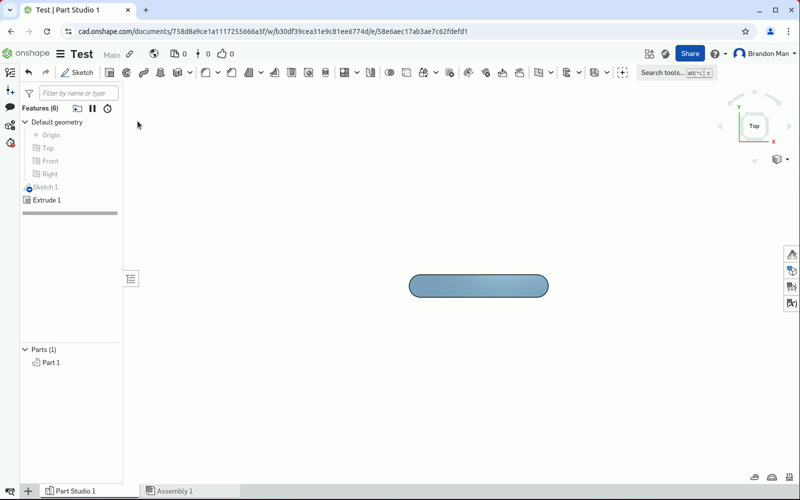
mouse_move(73, 189)
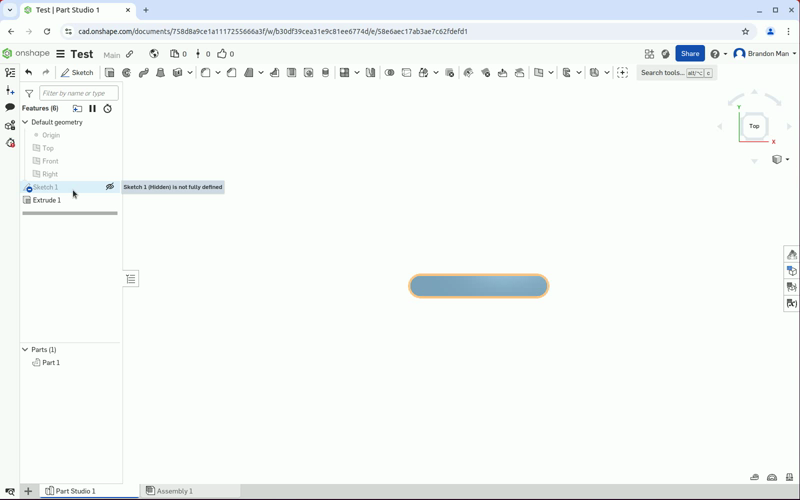
click(73, 189)
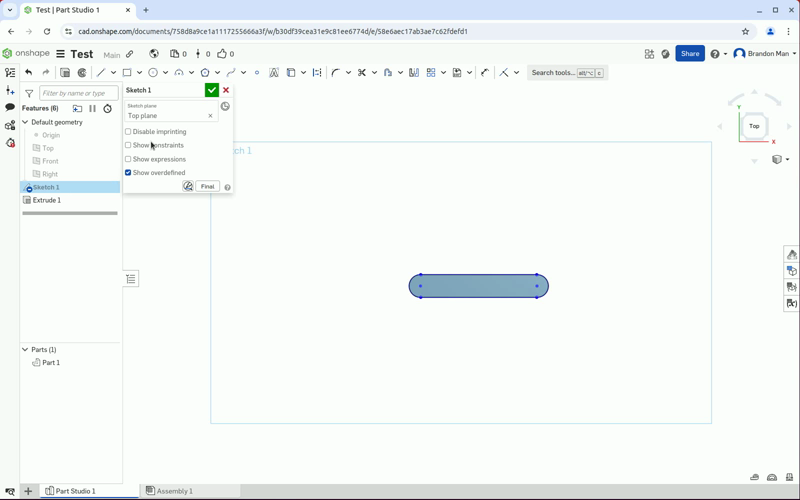
mouse_move(229, 92)
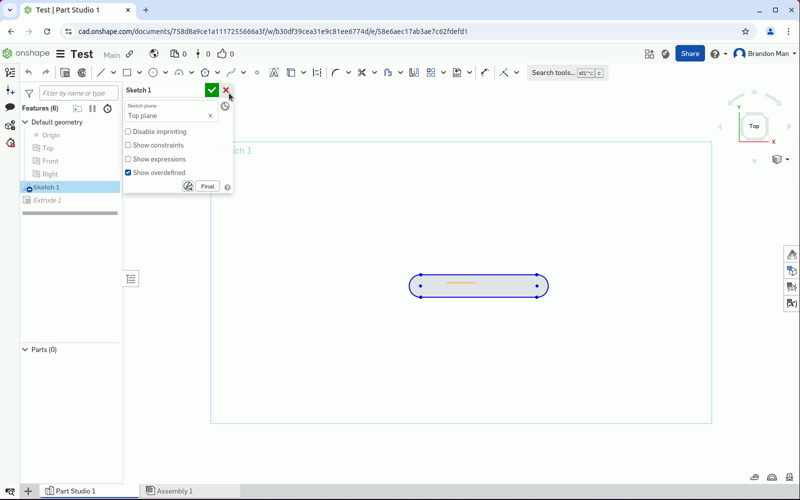
click(229, 92)
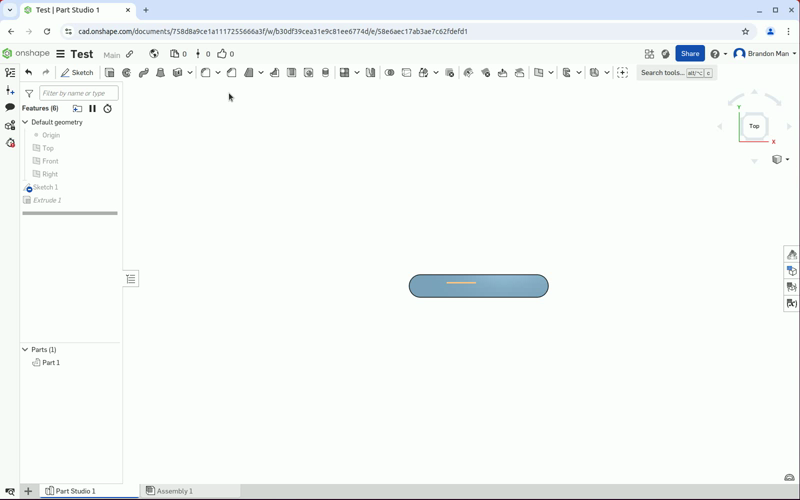
mouse_move(541, 75)
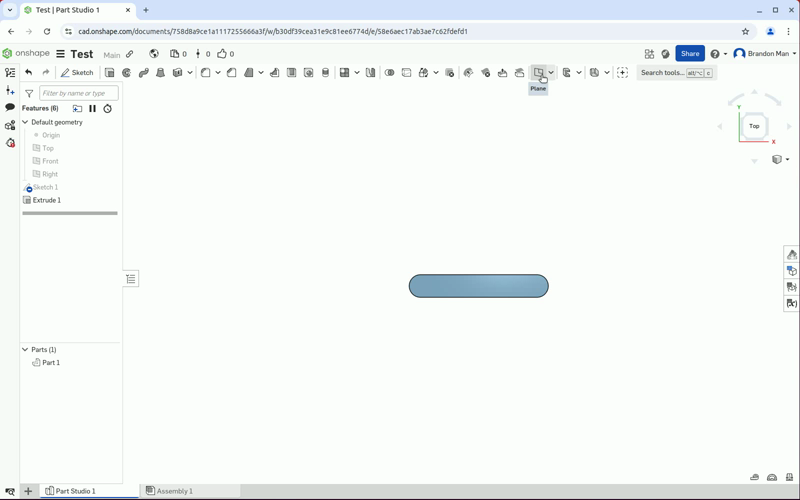
click(541, 75)
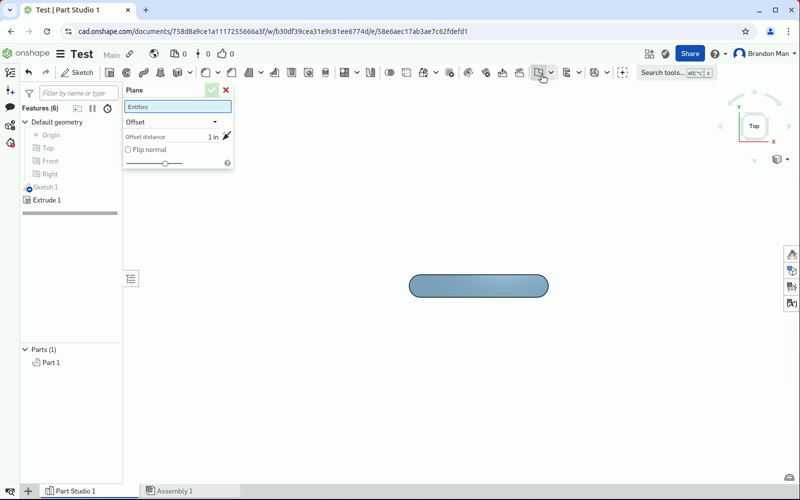
mouse_move(73, 150)
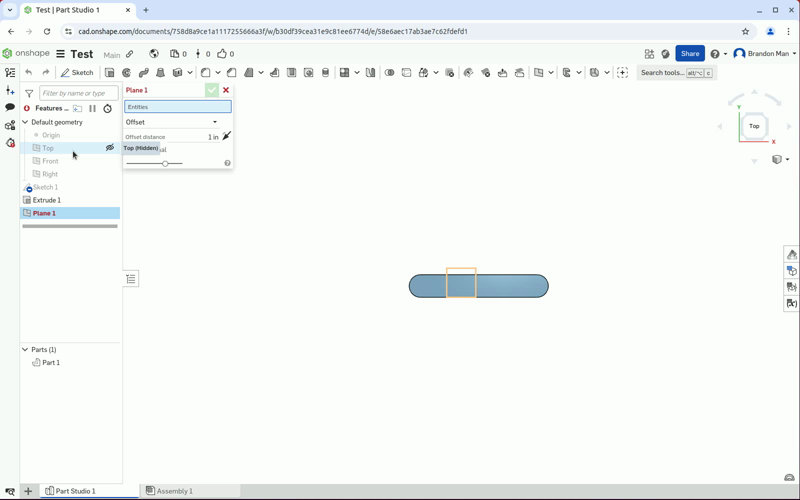
click(73, 150)
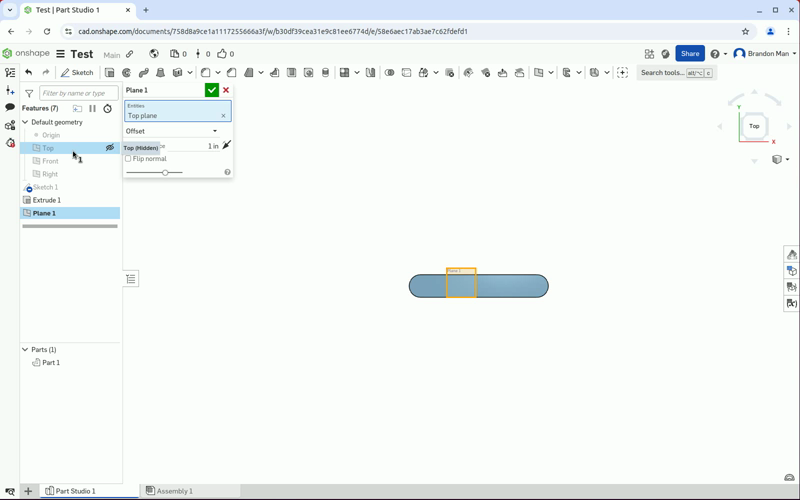
key(tab, 2)
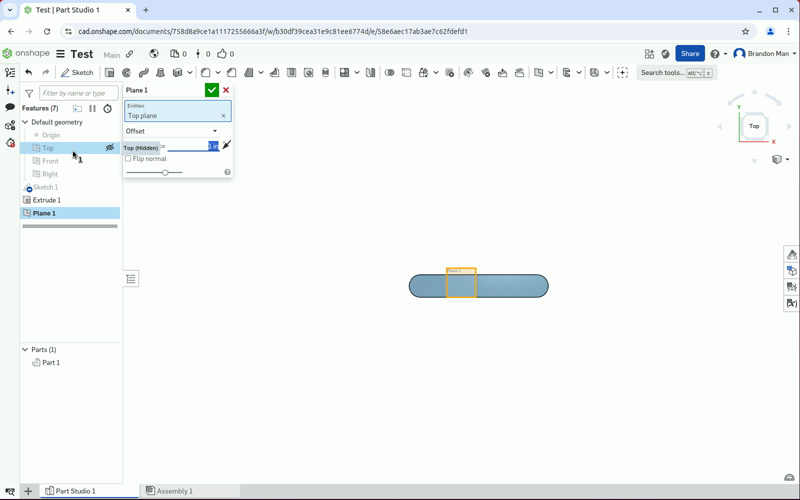
text(0.493)
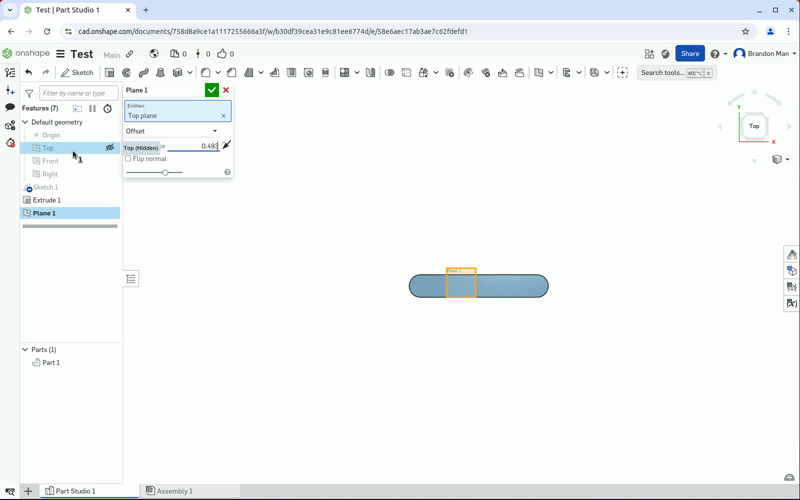
key(enter, 2)
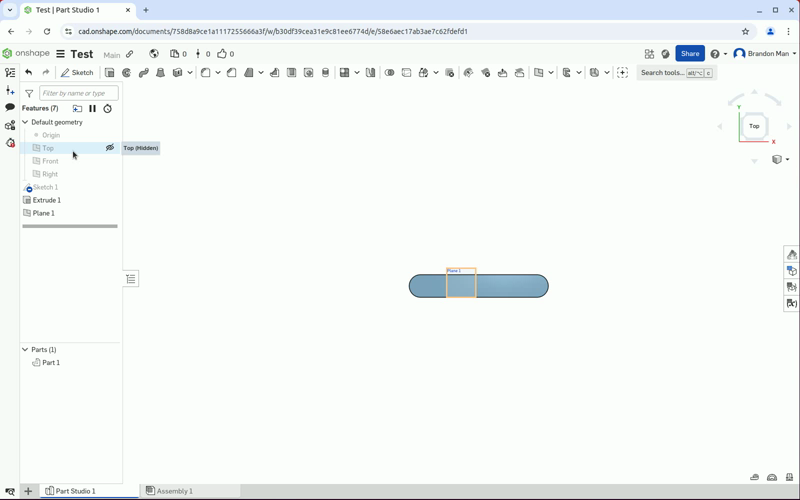
key(shift+s)
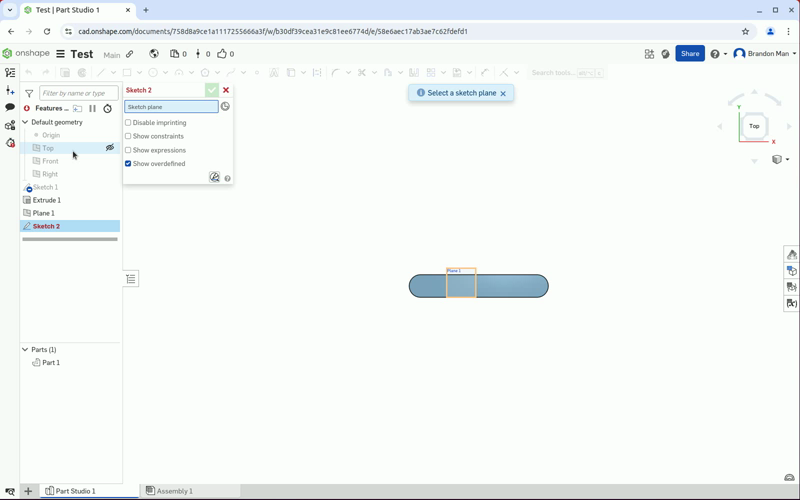
mouse_move(73, 215)
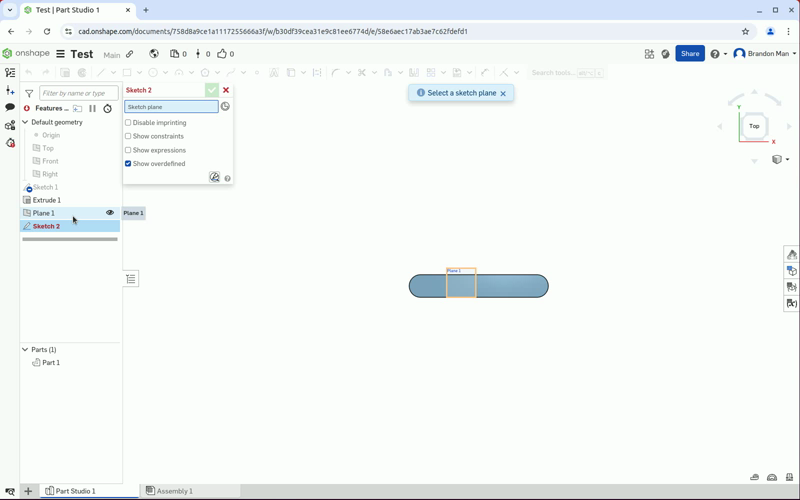
click(73, 215)
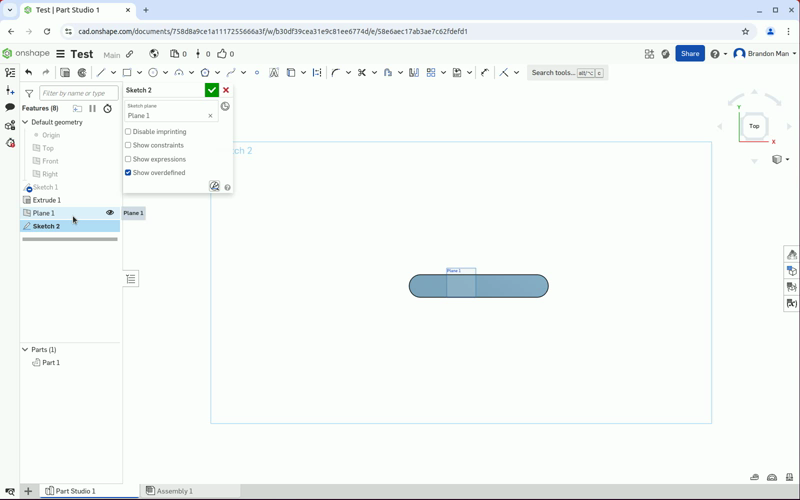
mouse_move(73, 352)
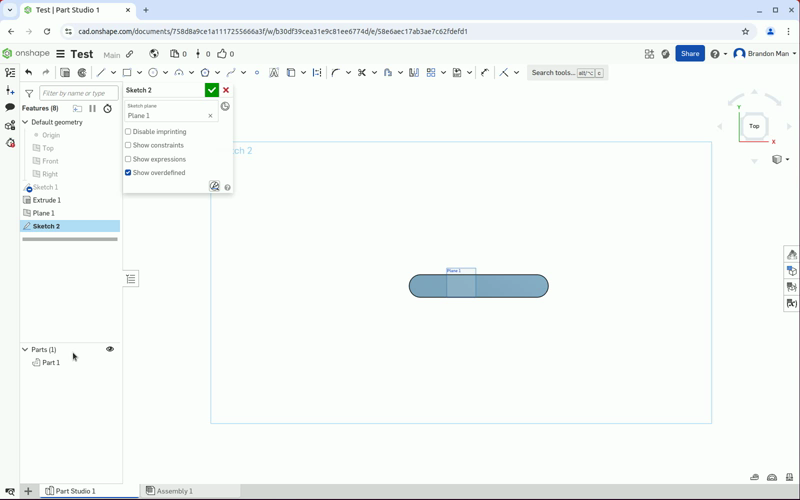
key(y)
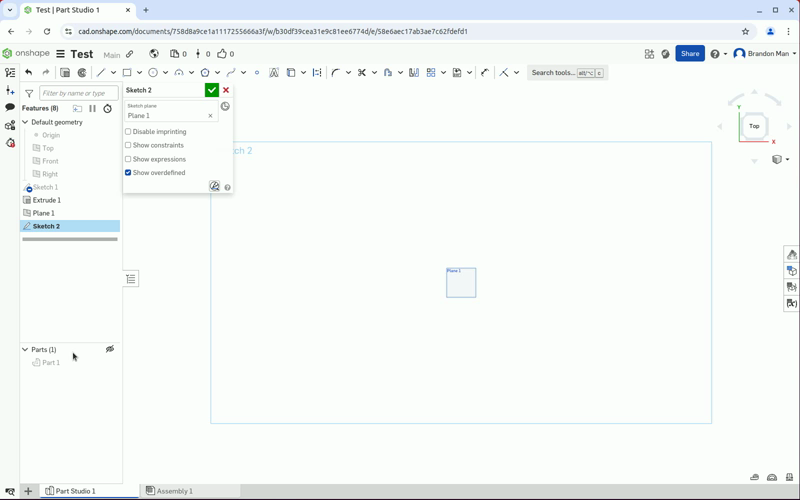
key(c)
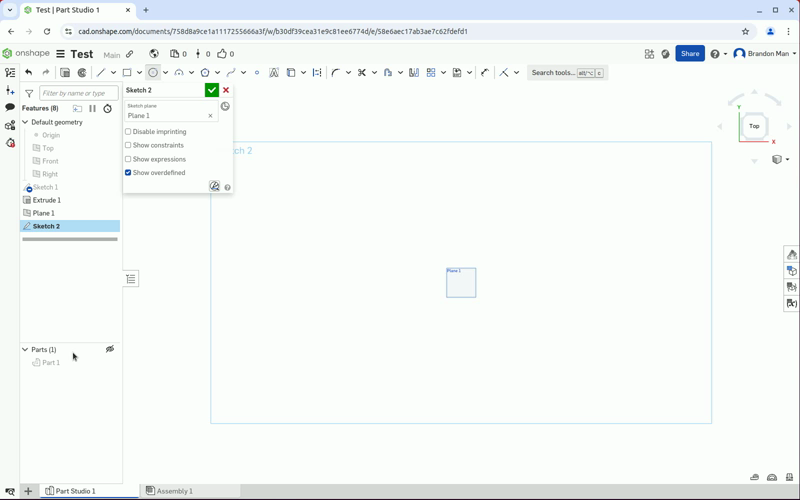
key_down(shift)
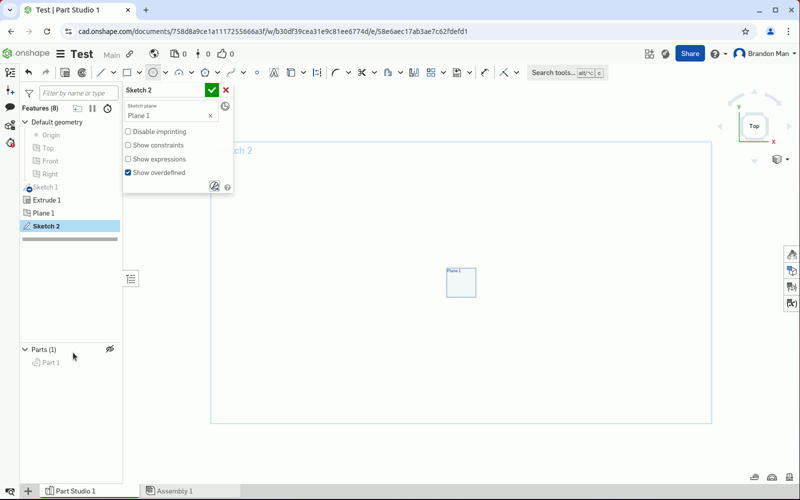
mouse_move(421, 285)
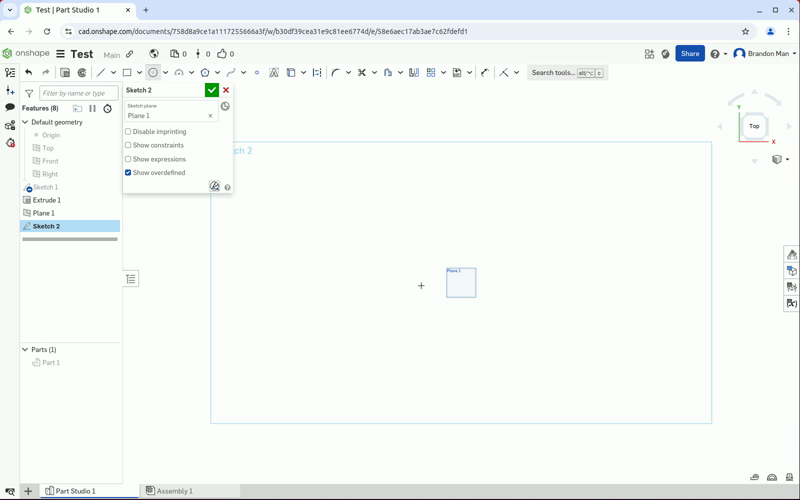
click(421, 285)
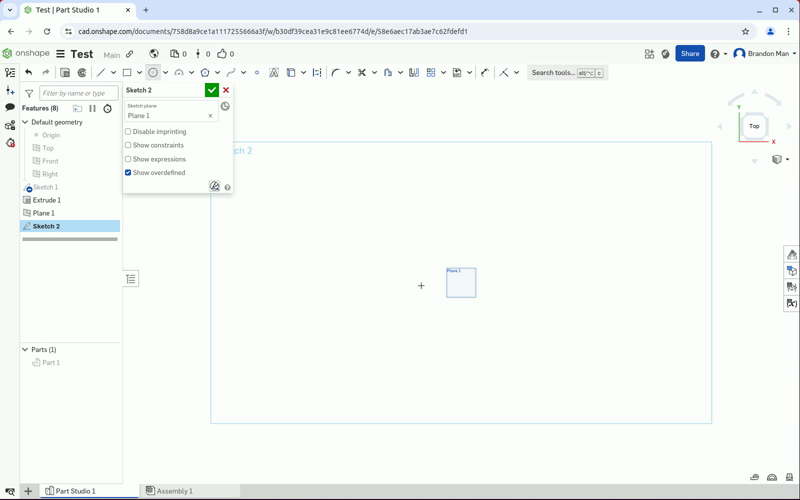
key_up(shift)
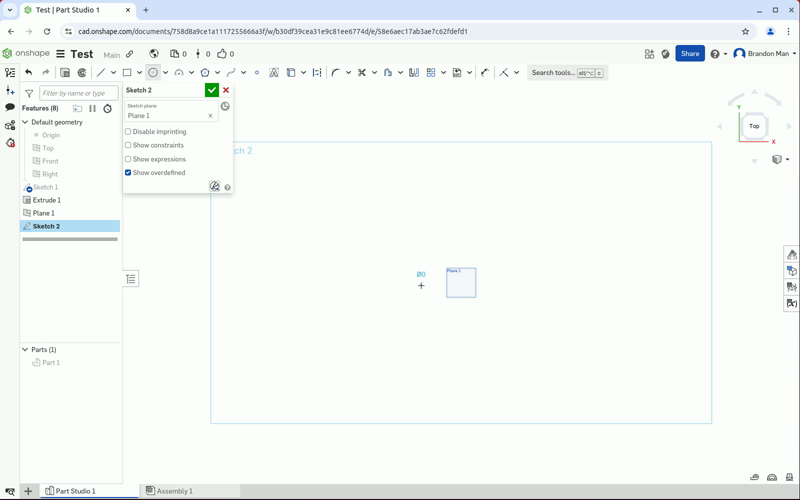
mouse_move(430, 285)
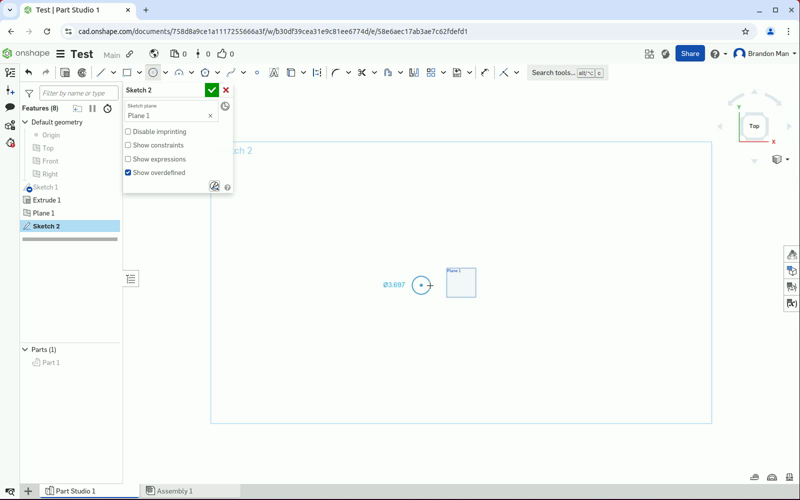
click(430, 285)
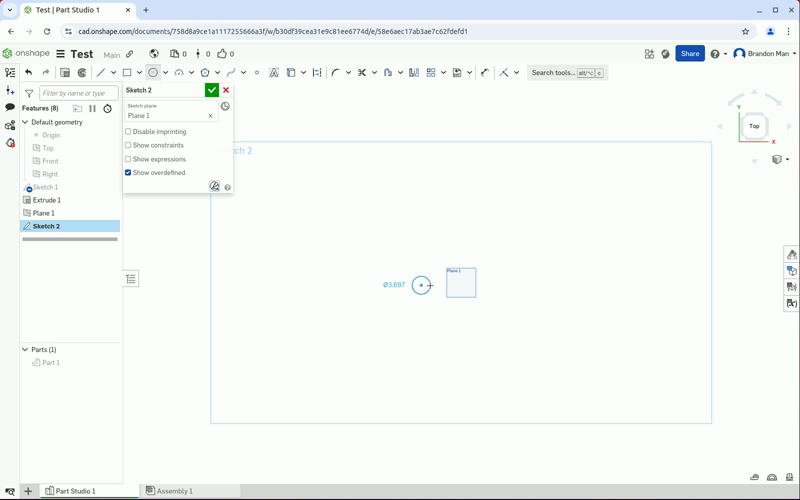
key(esc)
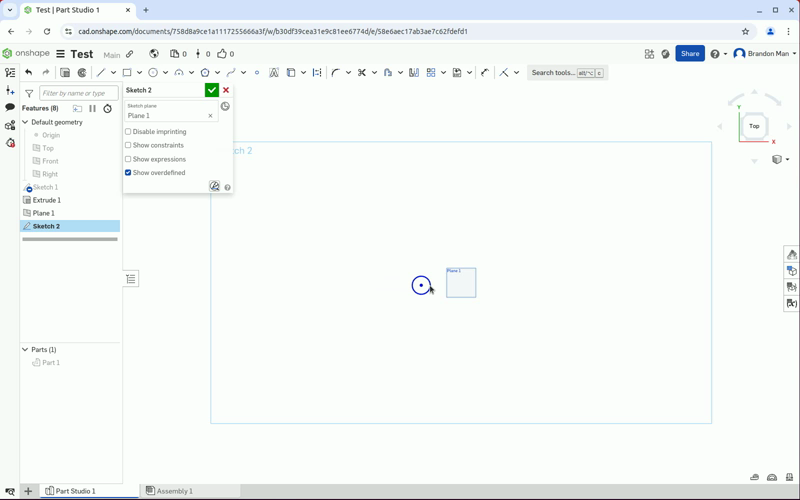
mouse_move(421, 282)
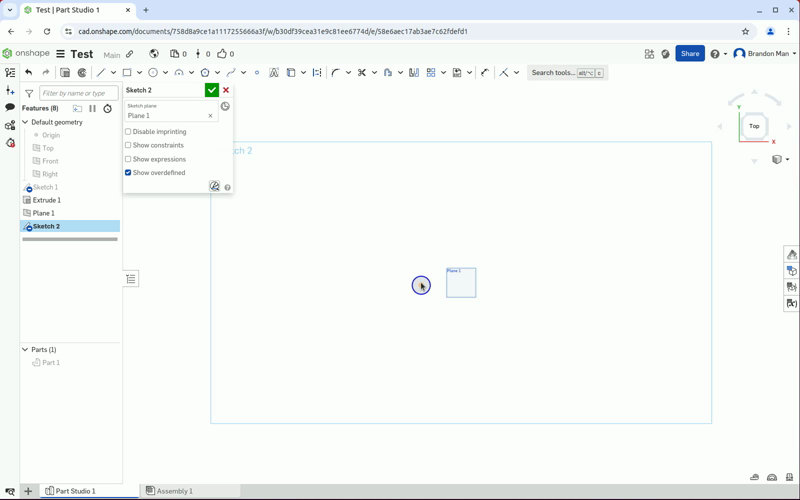
scroll(6)
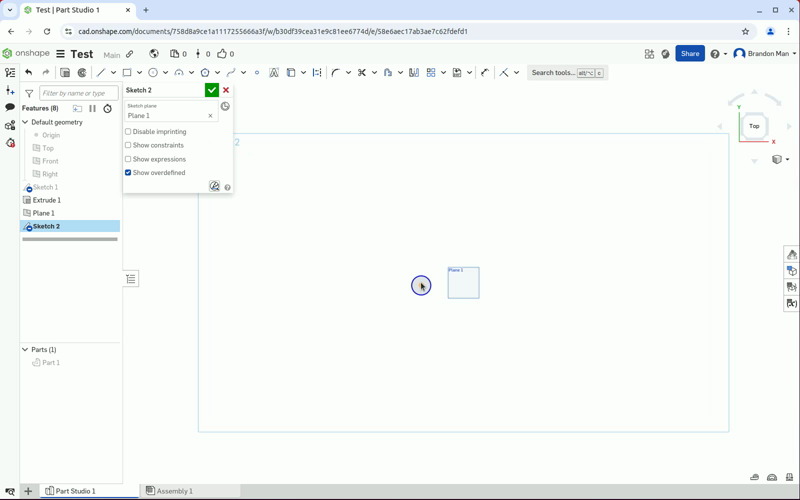
scroll(6)
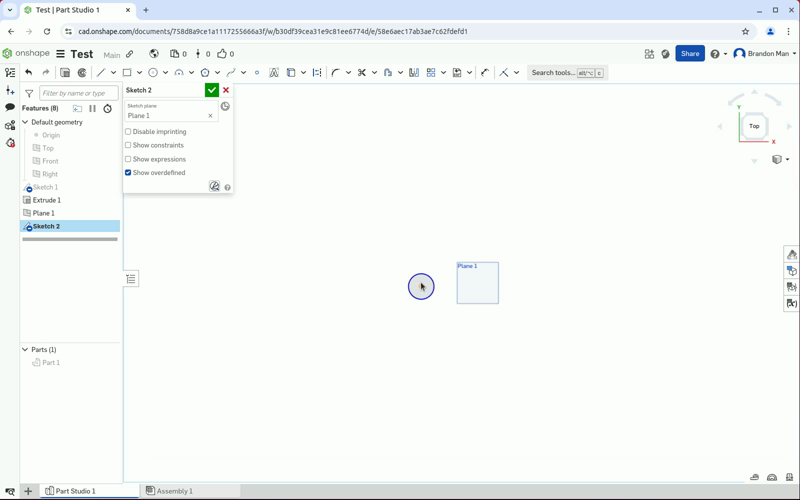
scroll(6)
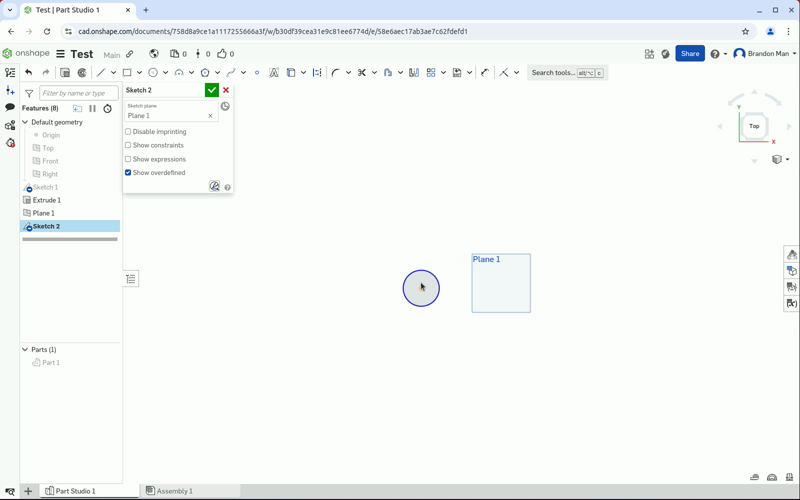
scroll(6)
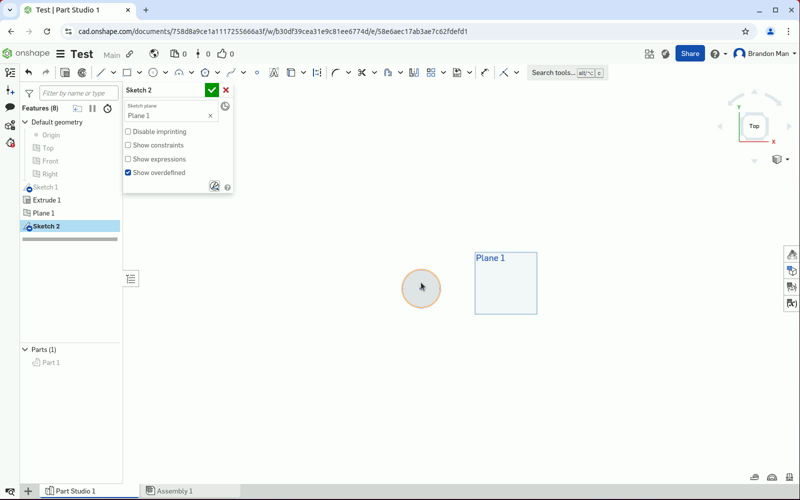
scroll(6)
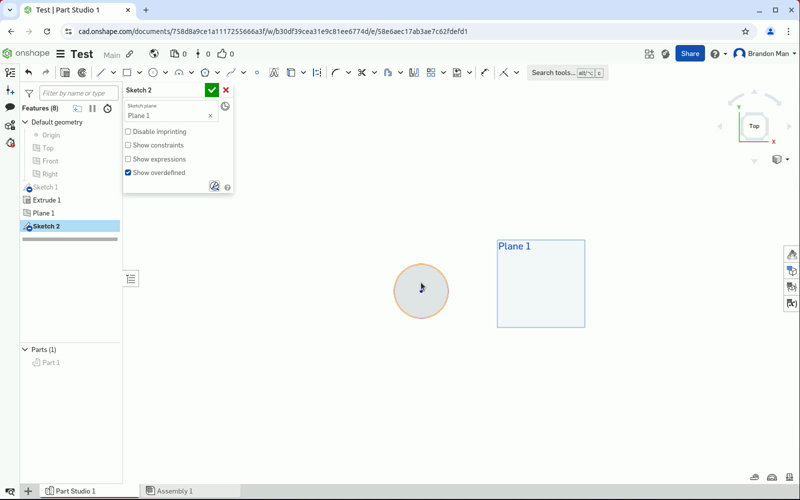
scroll(6)
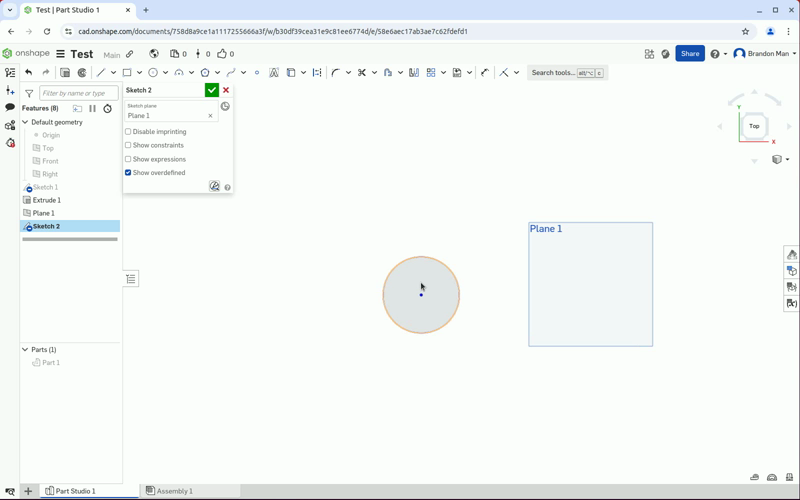
scroll(6)
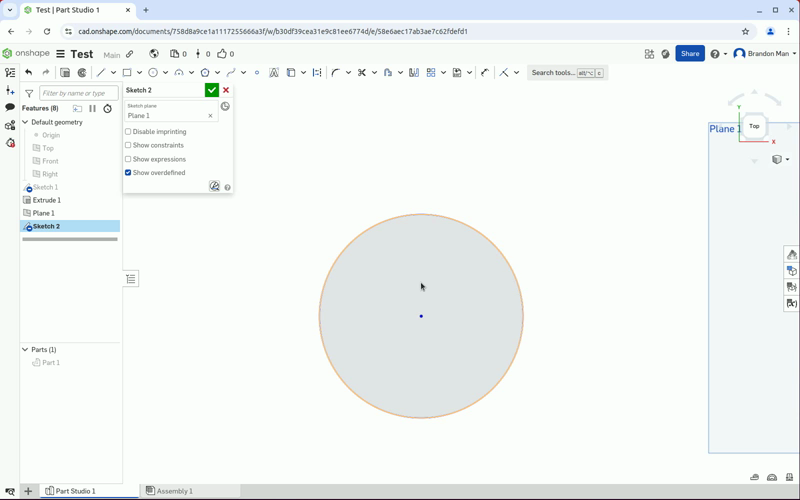
click(421, 282)
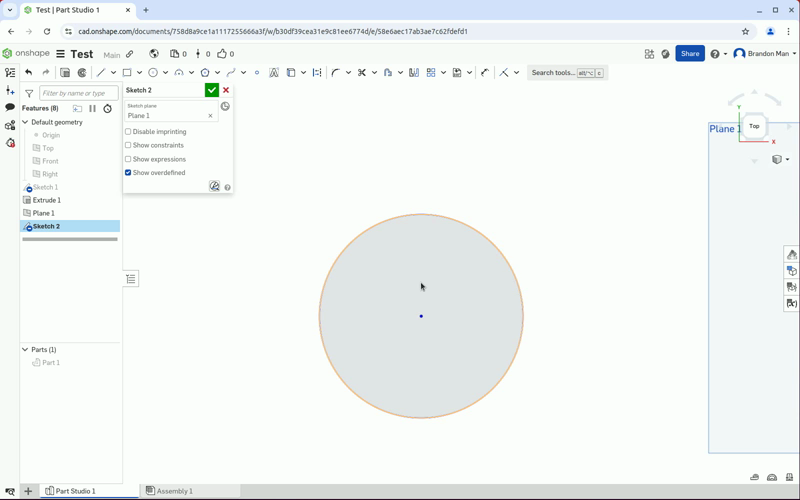
scroll(-6)
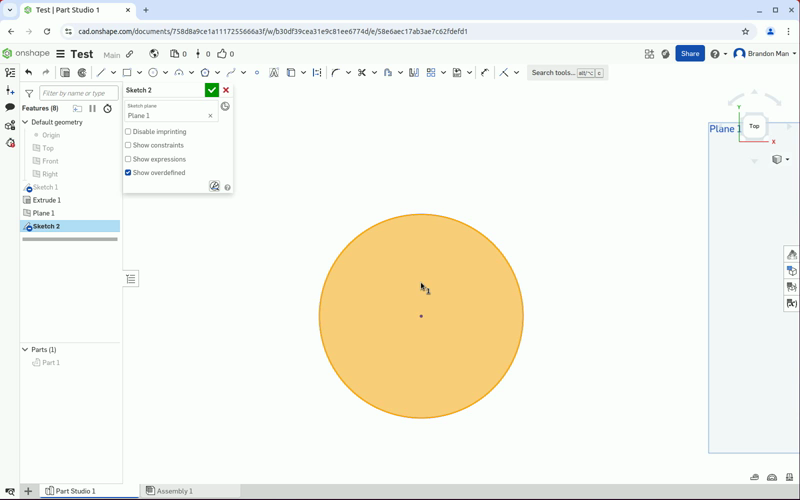
scroll(-6)
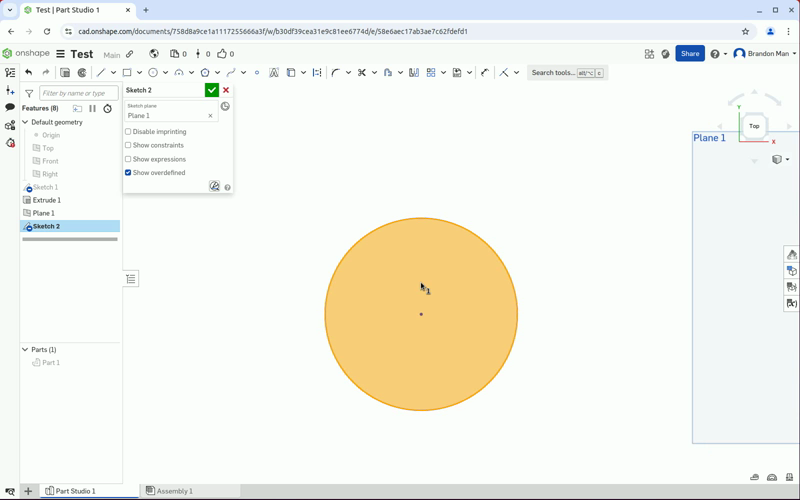
scroll(-6)
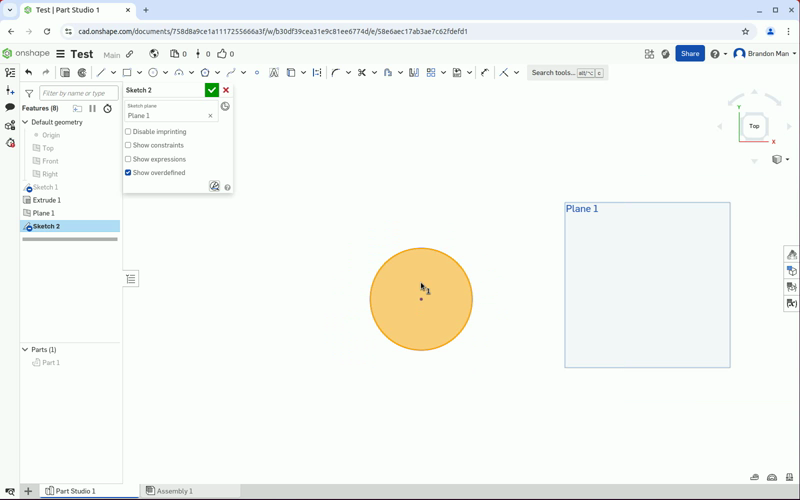
scroll(-6)
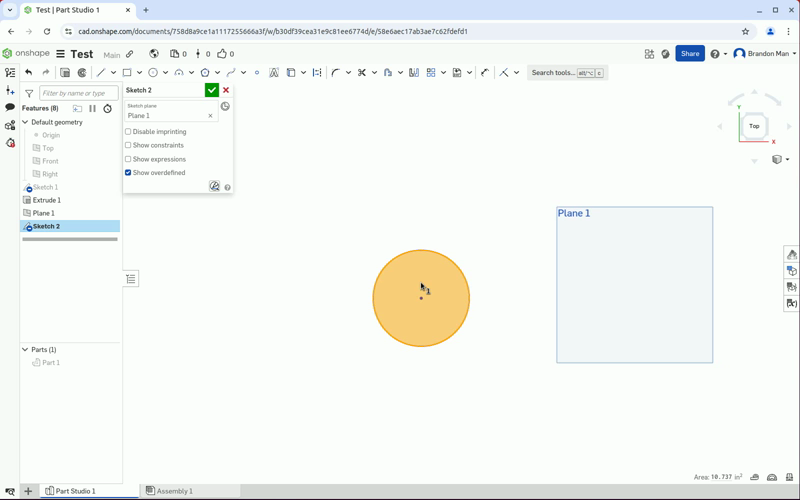
scroll(-6)
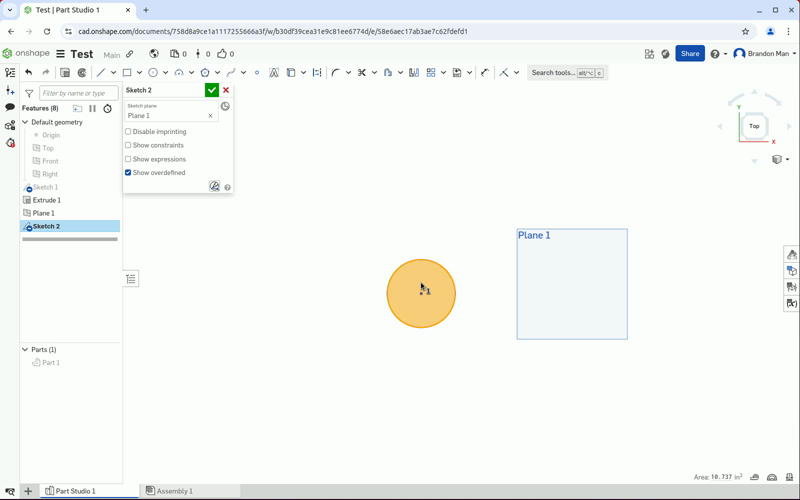
scroll(-6)
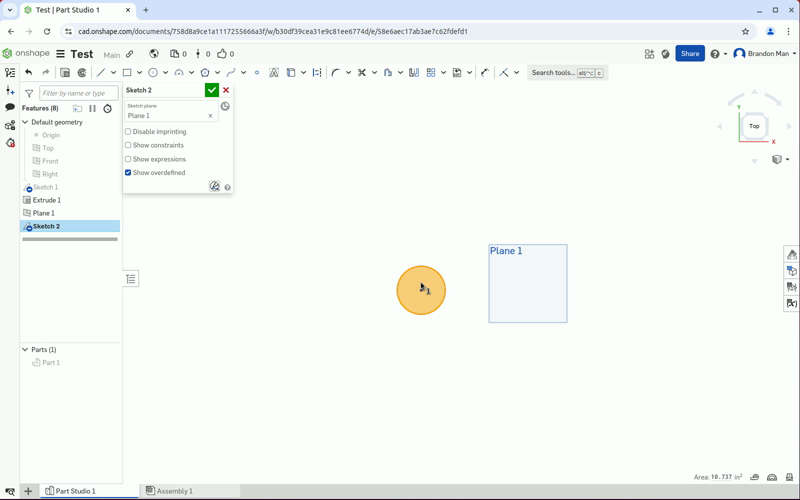
scroll(-6)
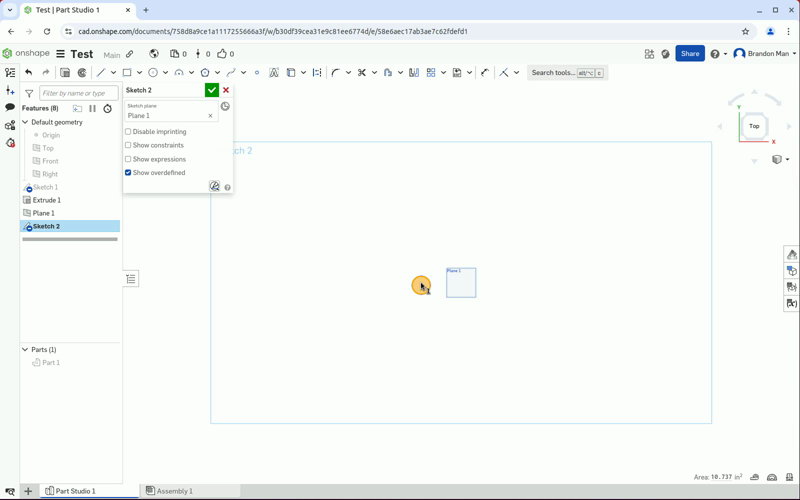
mouse_move(73, 352)
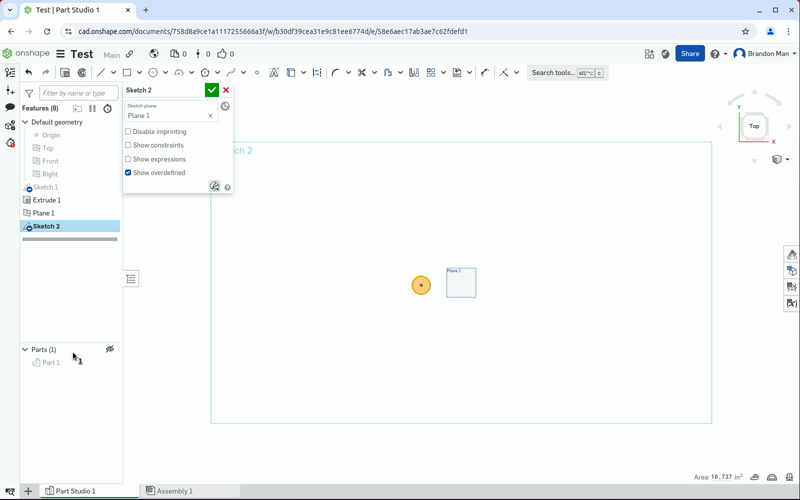
key(shift+y)
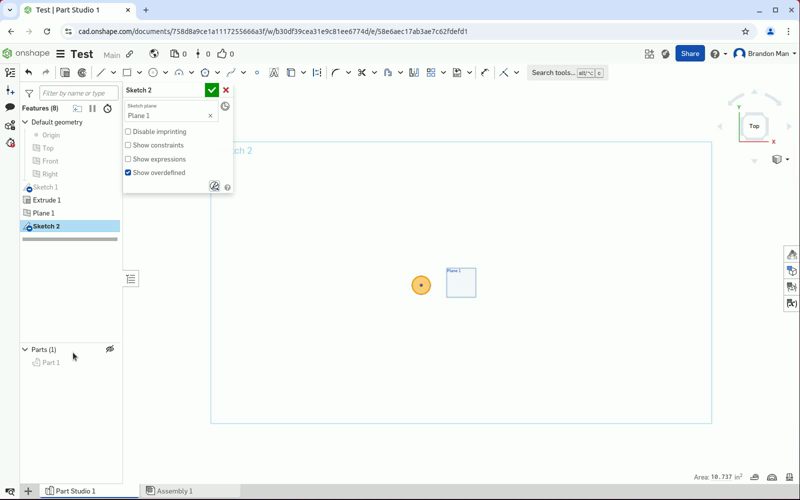
key(shift+e)
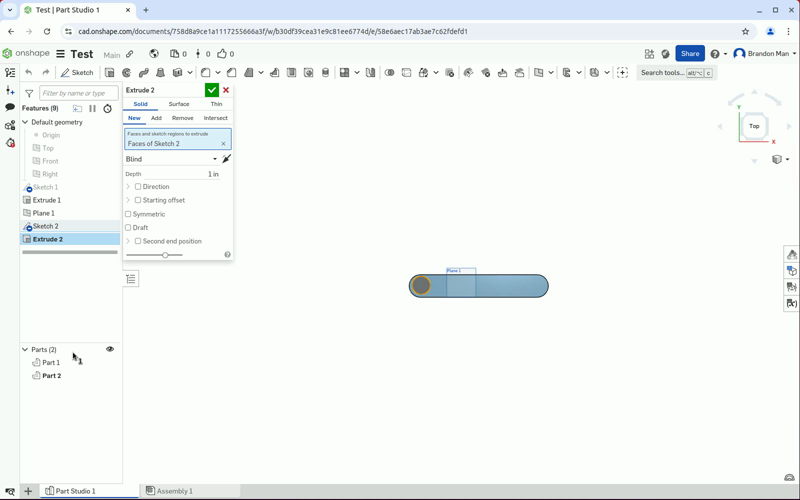
mouse_move(143, 106)
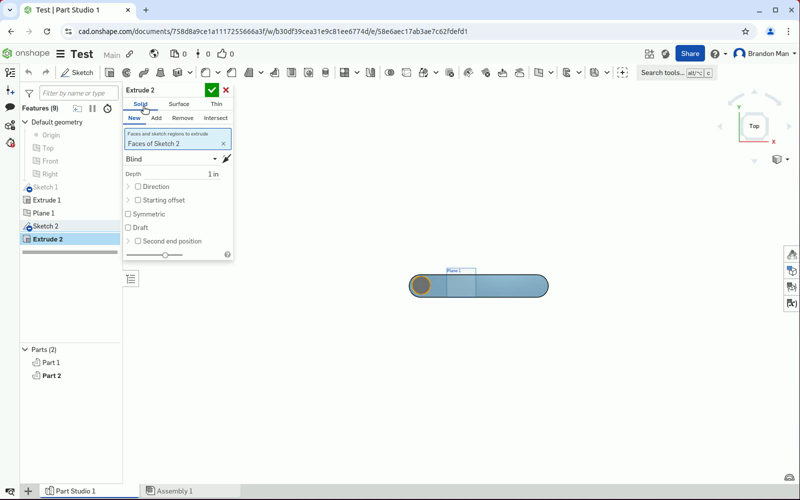
click(143, 106)
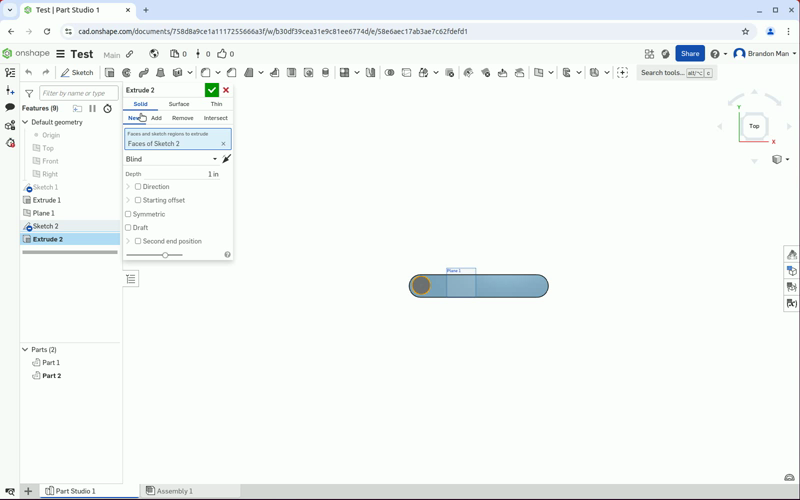
mouse_move(137, 120)
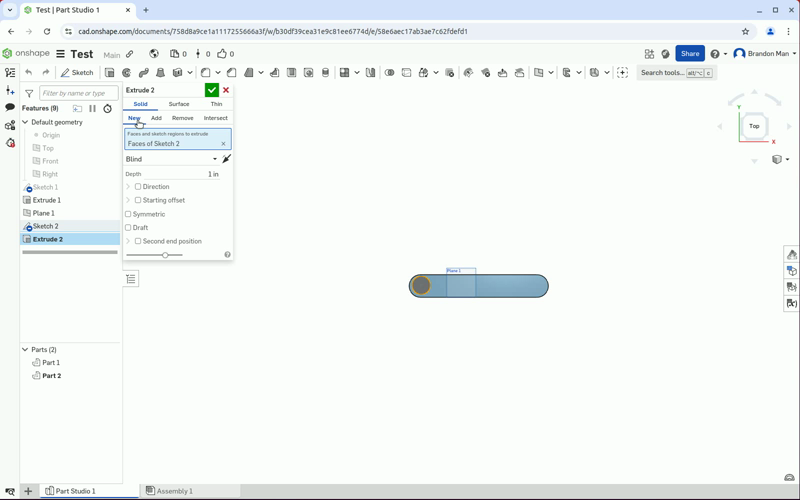
click(137, 120)
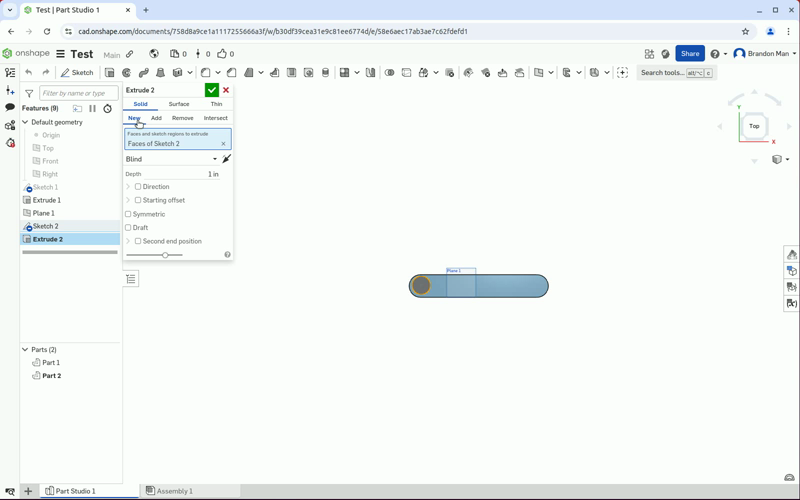
key(tab, 4)
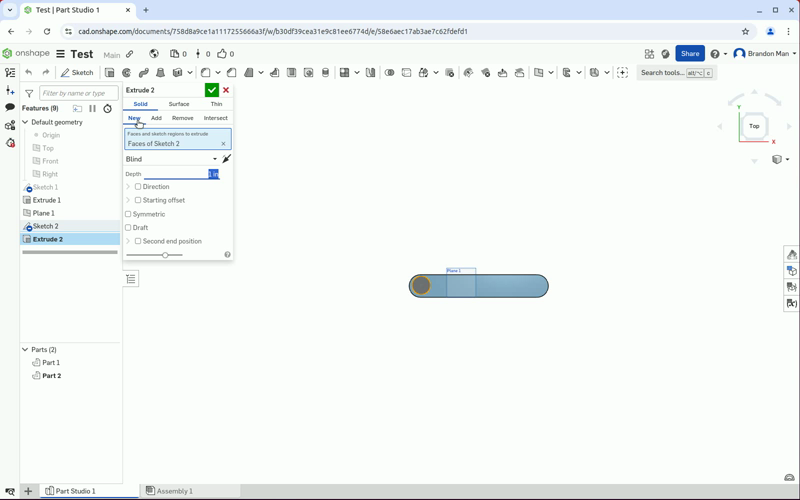
text(22.627)
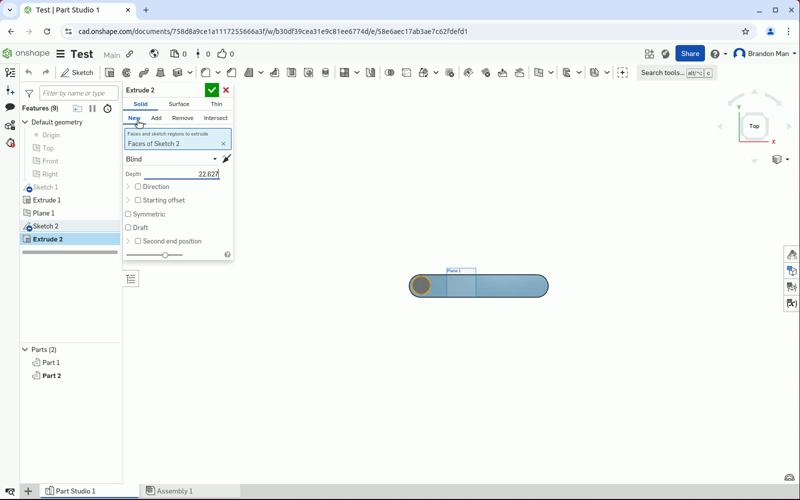
key(enter)
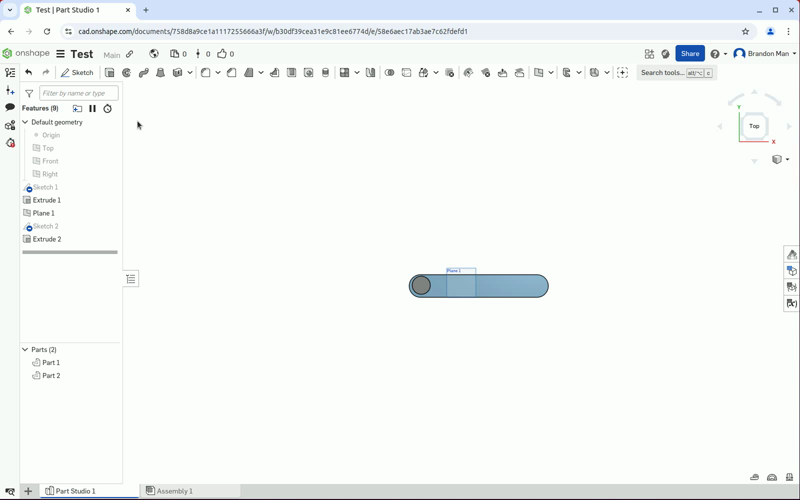
key(shift+h)
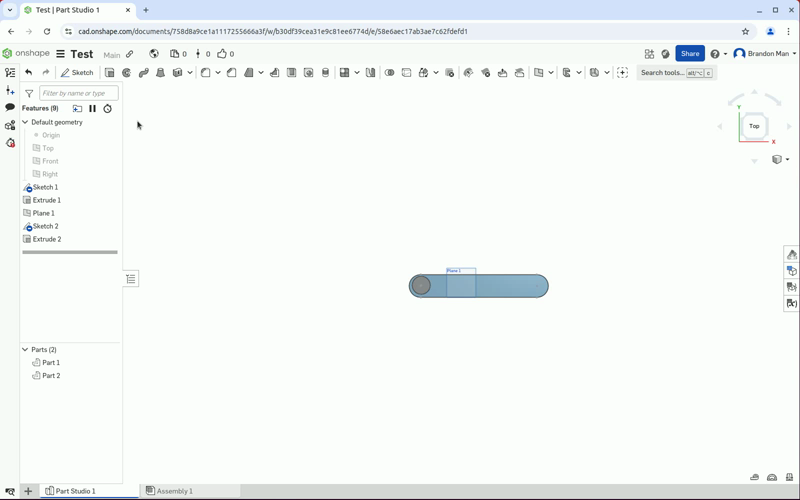
key(shift+h)
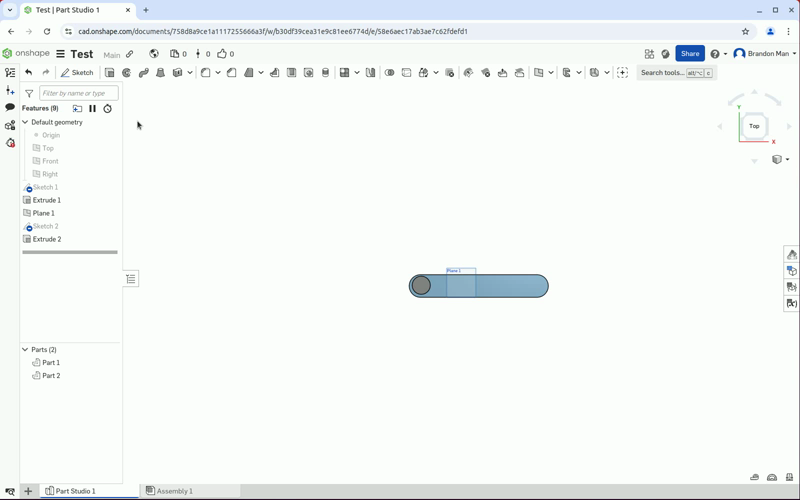
mouse_move(73, 189)
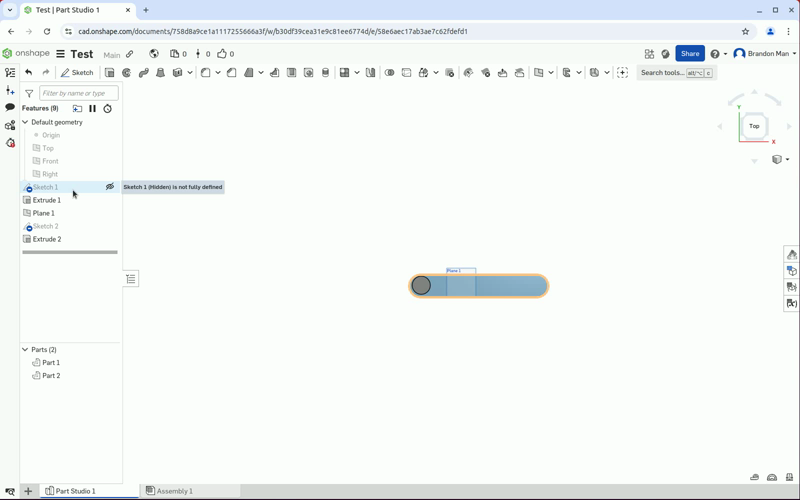
click(73, 189)
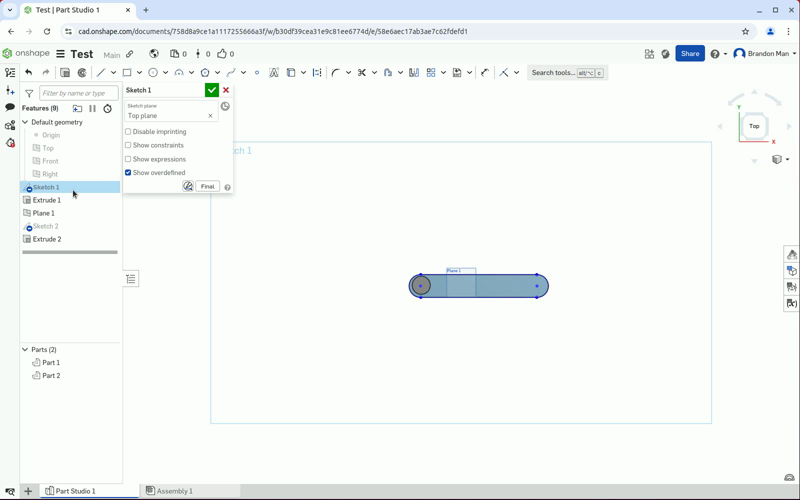
mouse_move(229, 92)
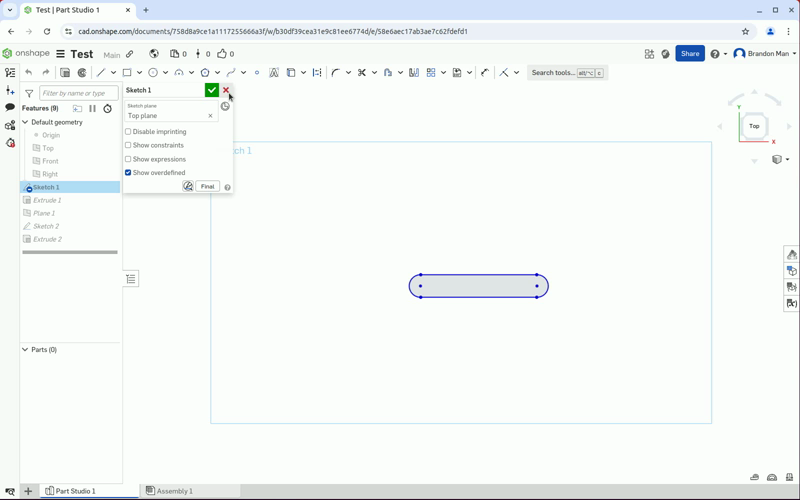
click(229, 92)
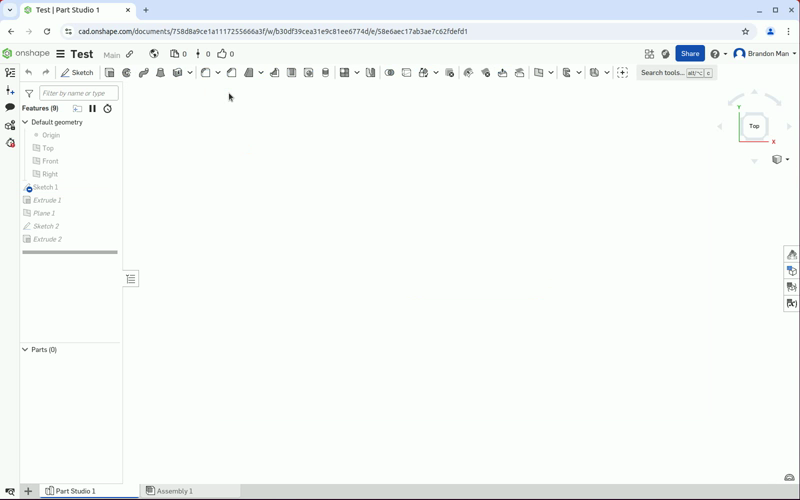
key(shift+s)
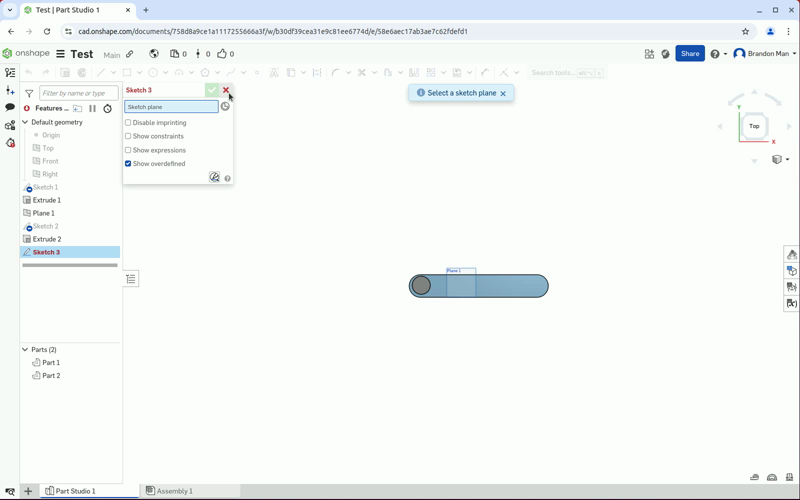
mouse_move(73, 215)
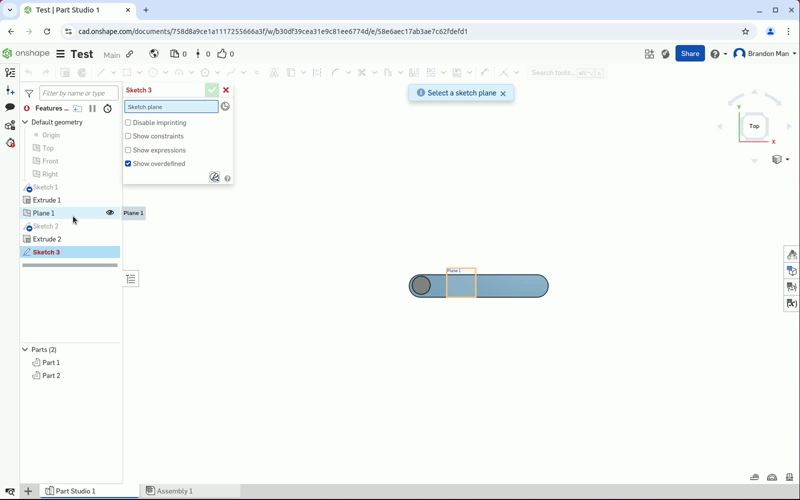
click(73, 215)
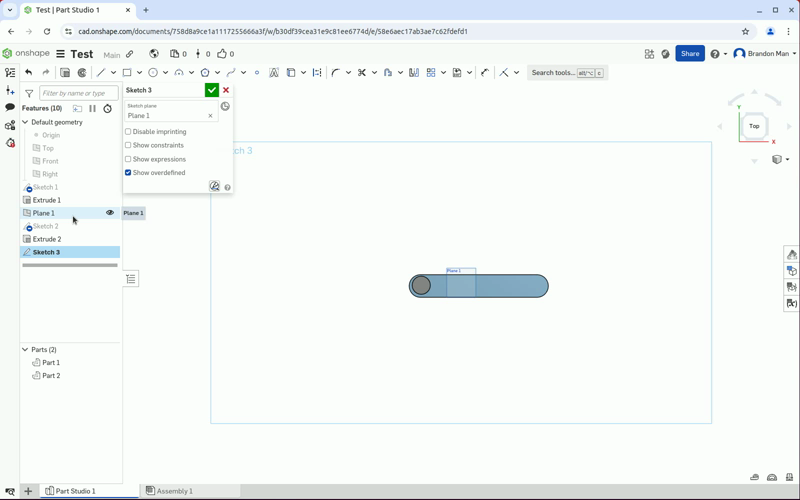
mouse_move(73, 352)
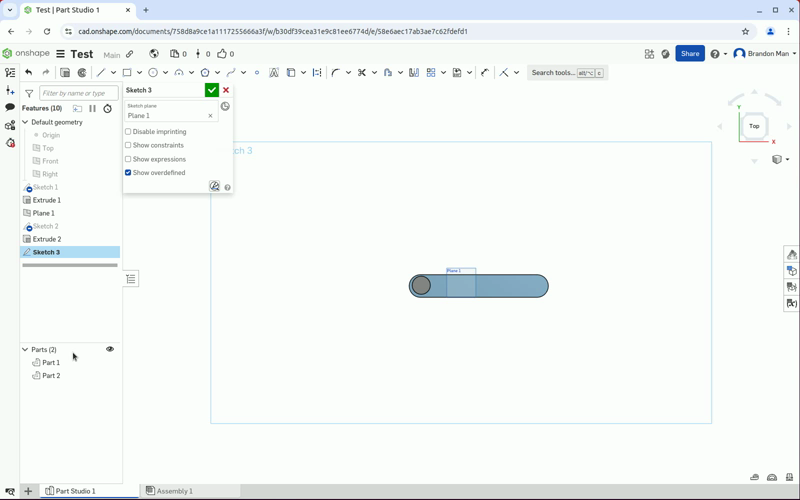
key(y)
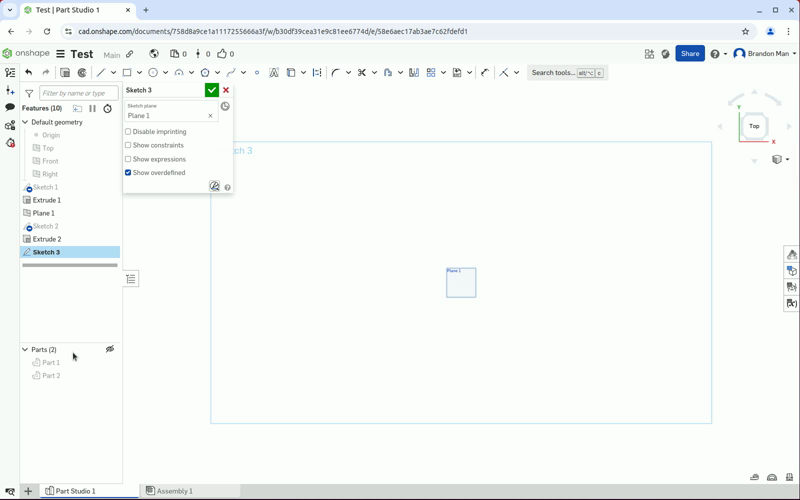
key(c)
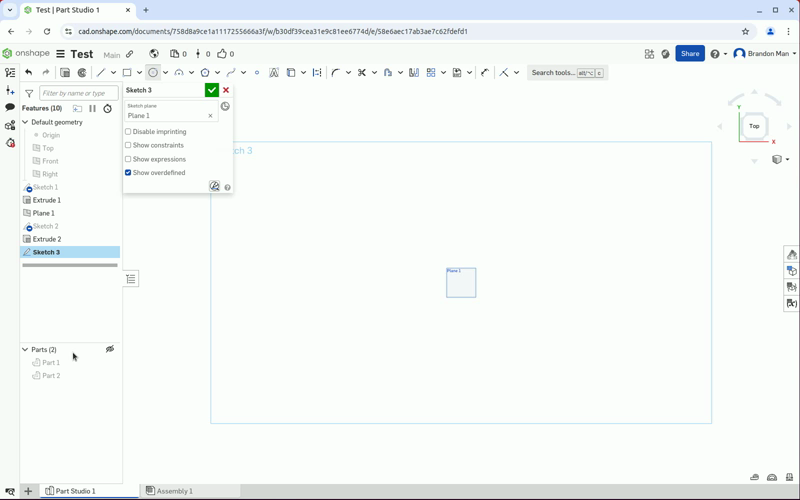
key_down(shift)
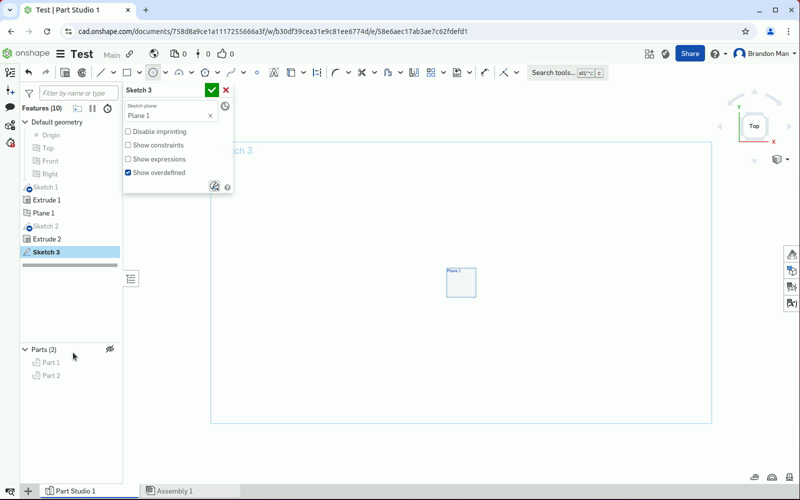
mouse_move(537, 285)
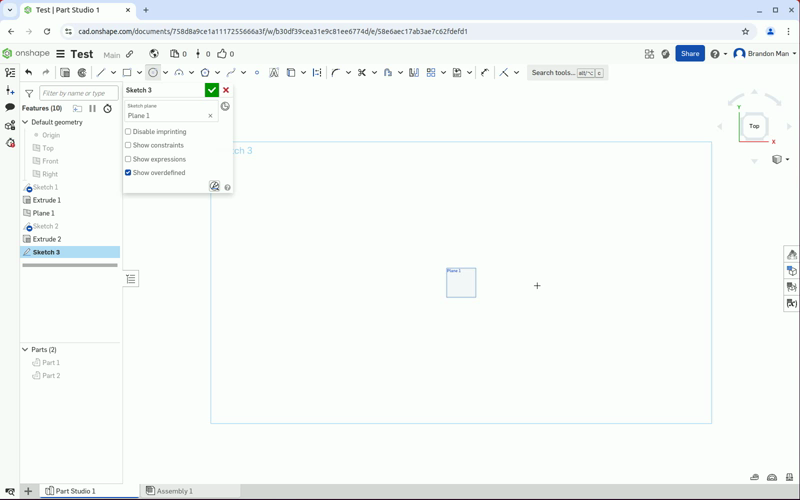
click(537, 285)
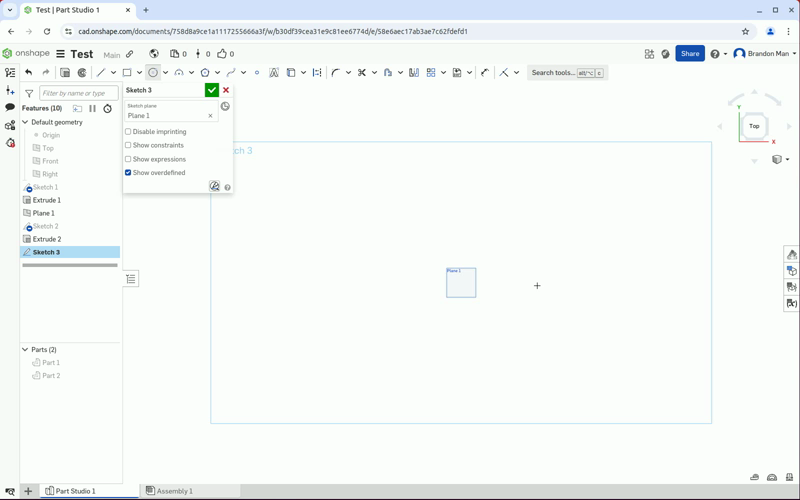
key_up(shift)
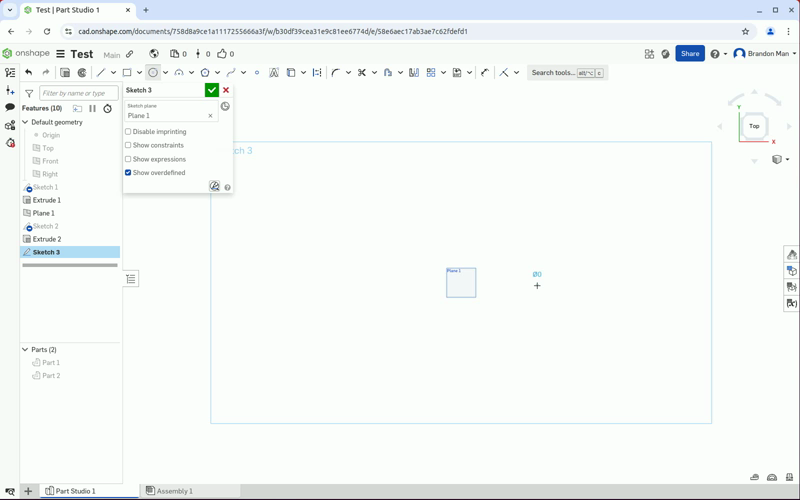
mouse_move(542, 285)
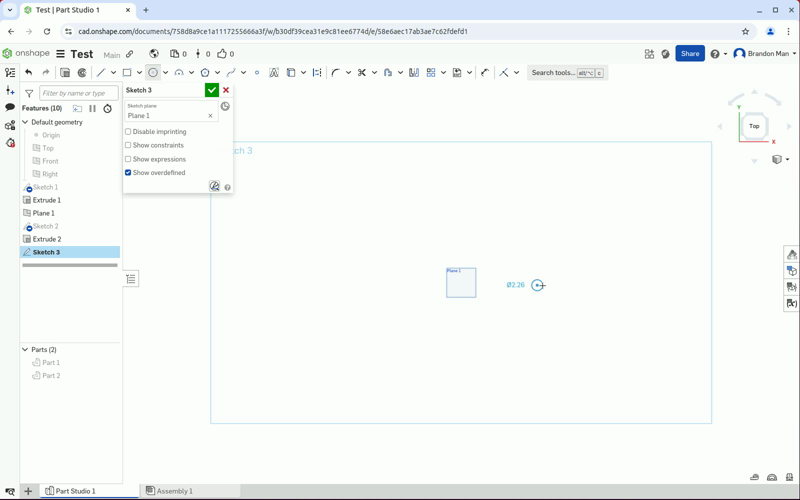
click(542, 285)
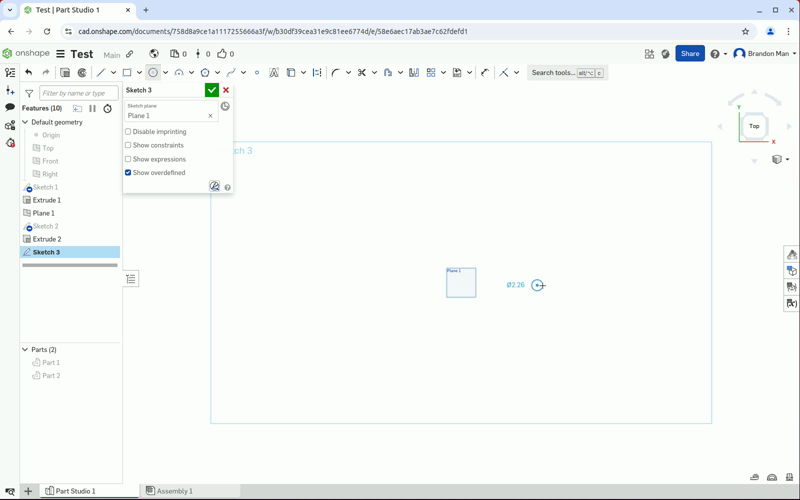
key(esc)
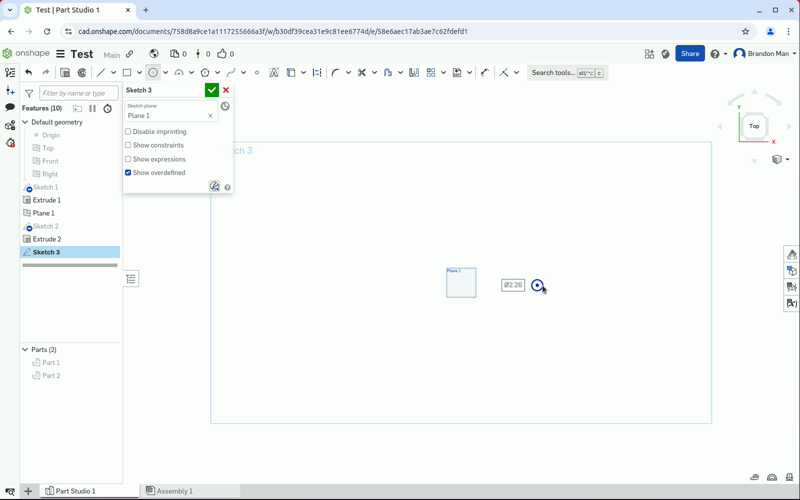
mouse_move(537, 286)
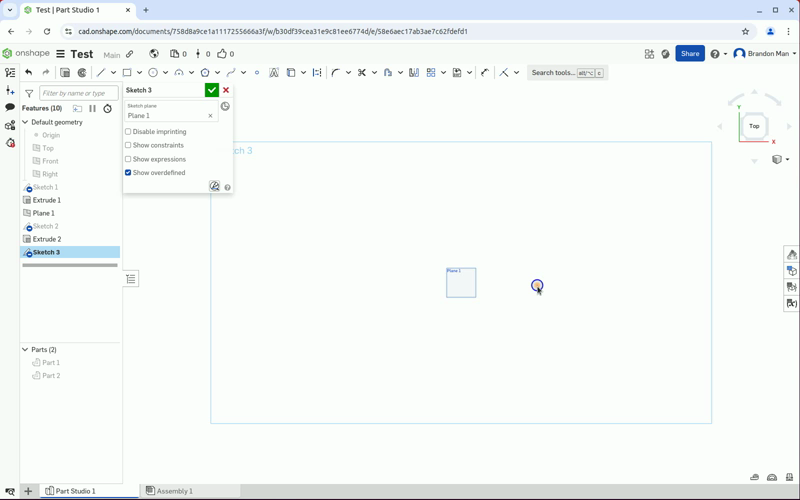
scroll(6)
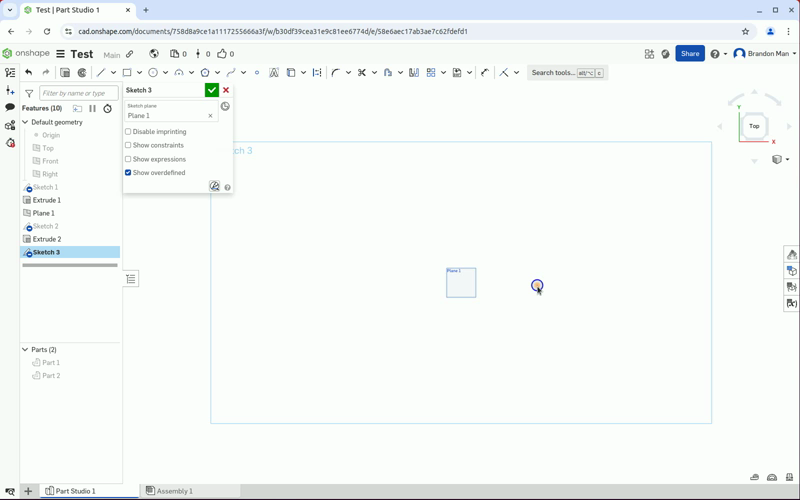
scroll(6)
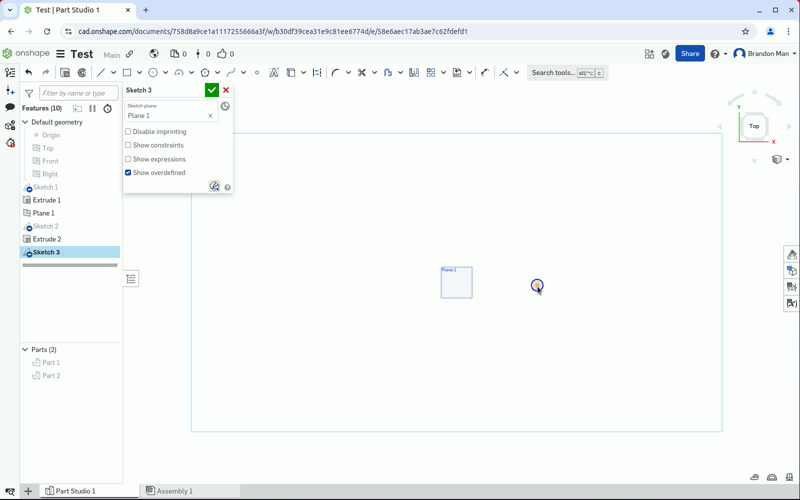
scroll(6)
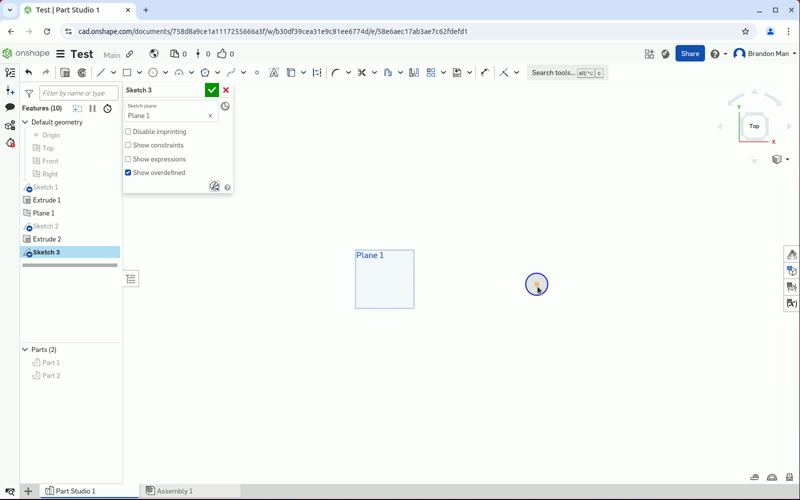
scroll(6)
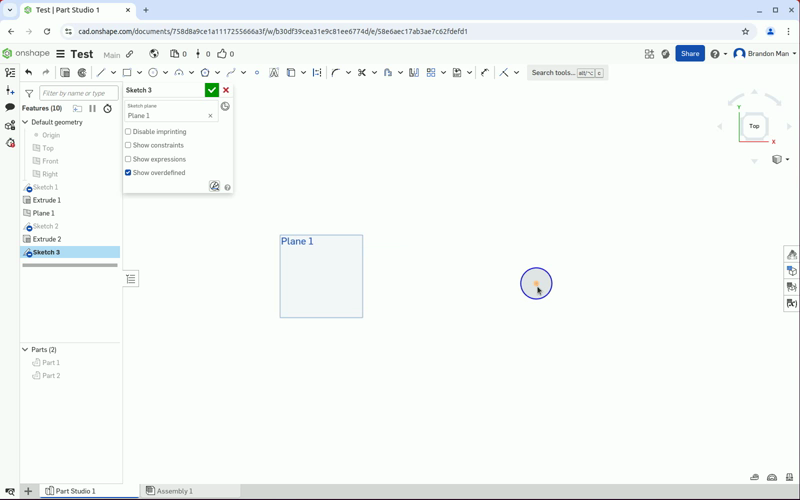
scroll(6)
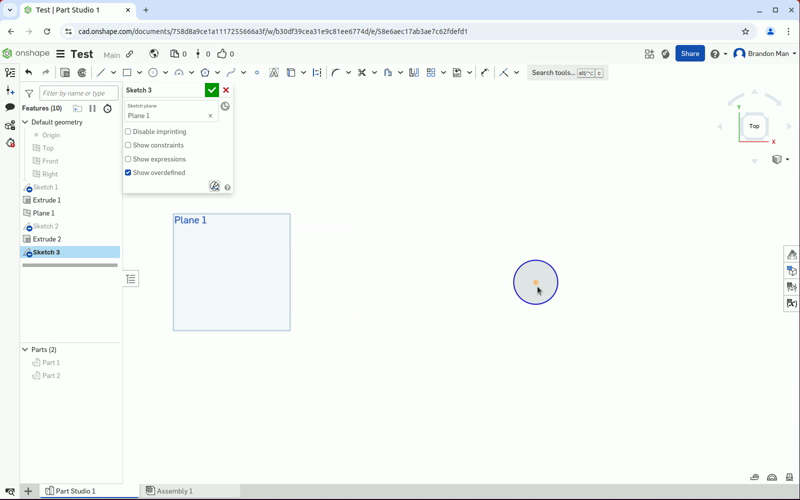
scroll(6)
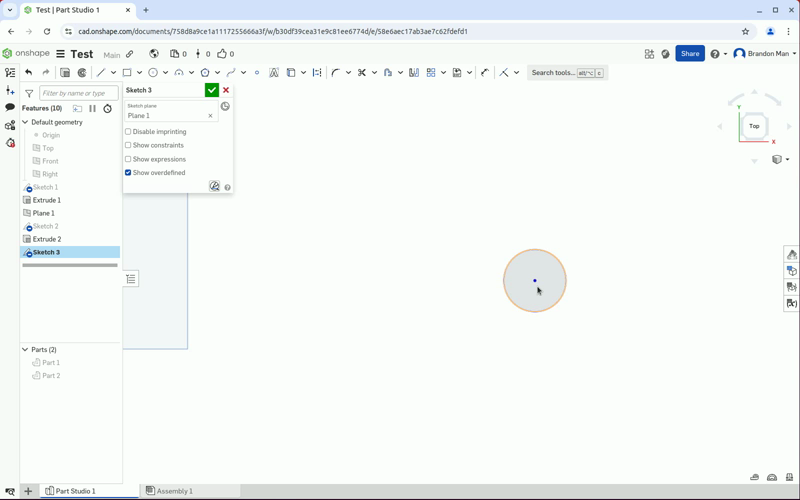
scroll(6)
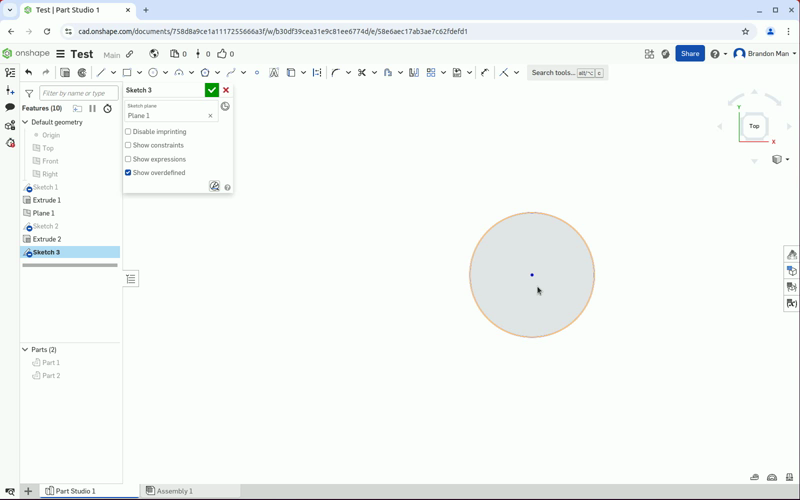
click(537, 286)
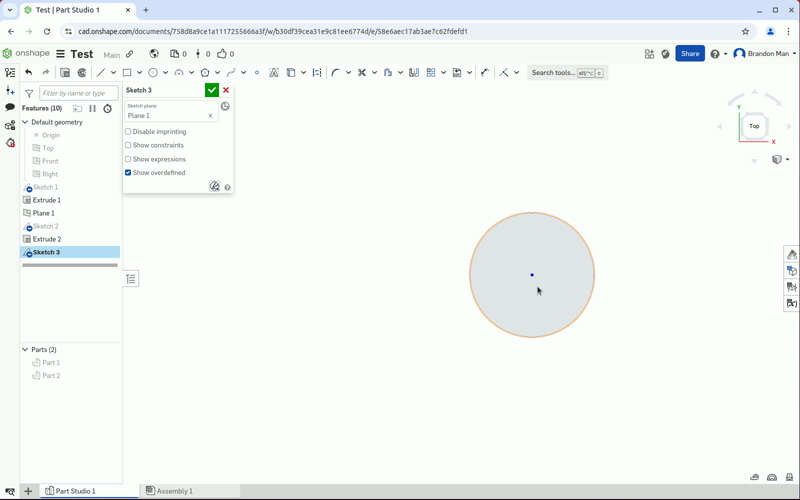
scroll(-6)
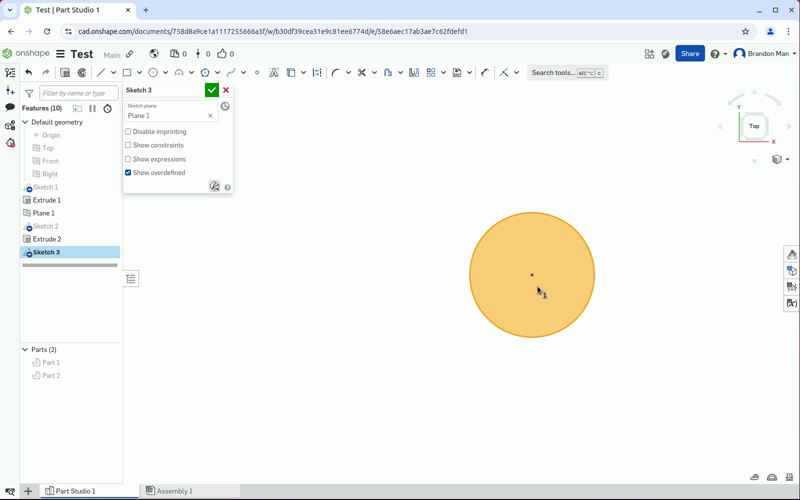
scroll(-6)
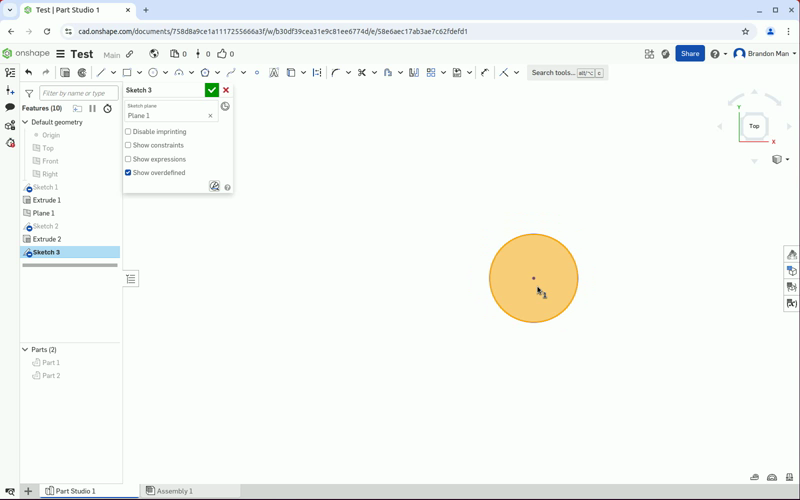
scroll(-6)
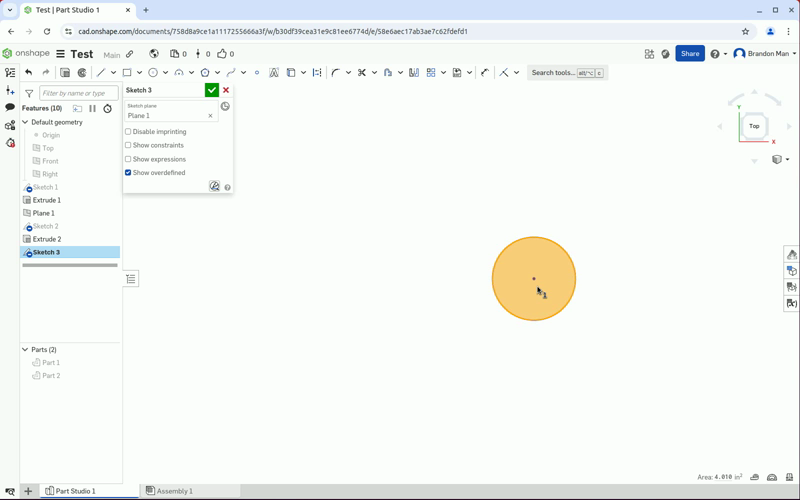
scroll(-6)
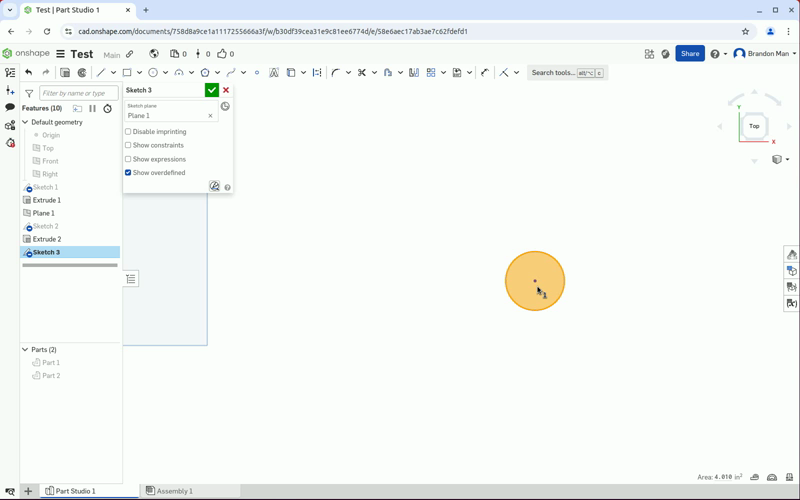
scroll(-6)
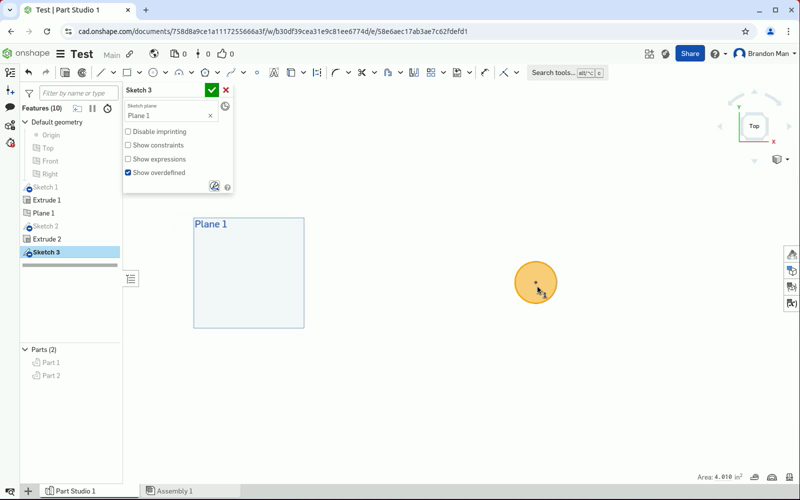
scroll(-6)
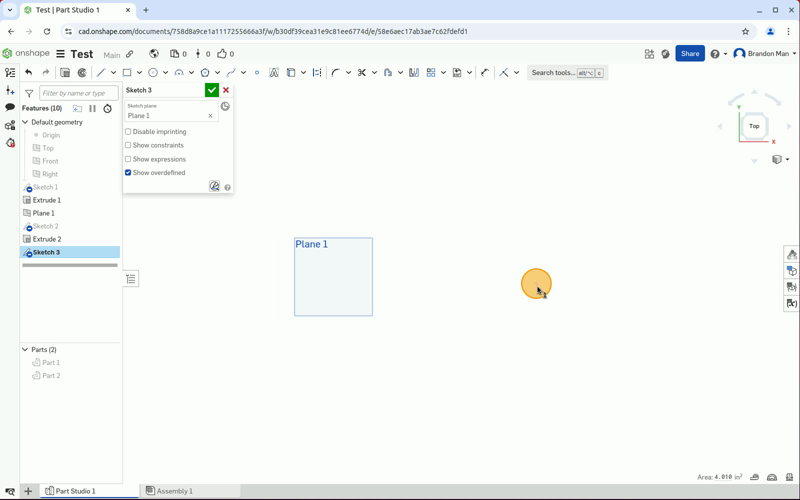
scroll(-6)
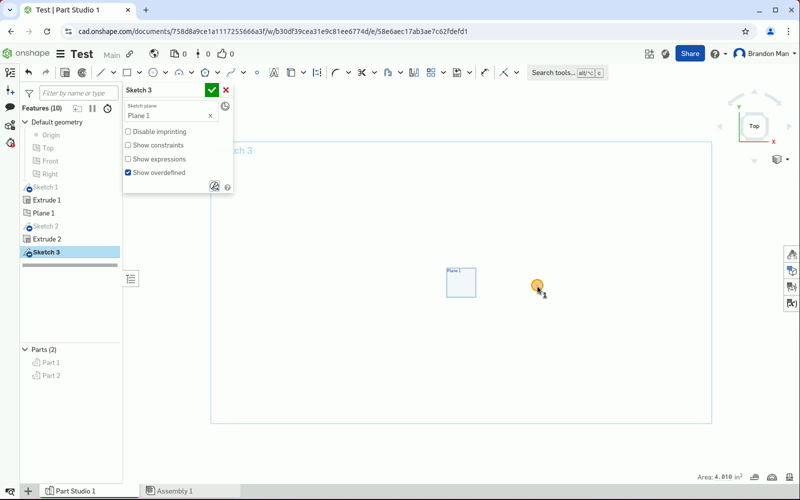
mouse_move(73, 352)
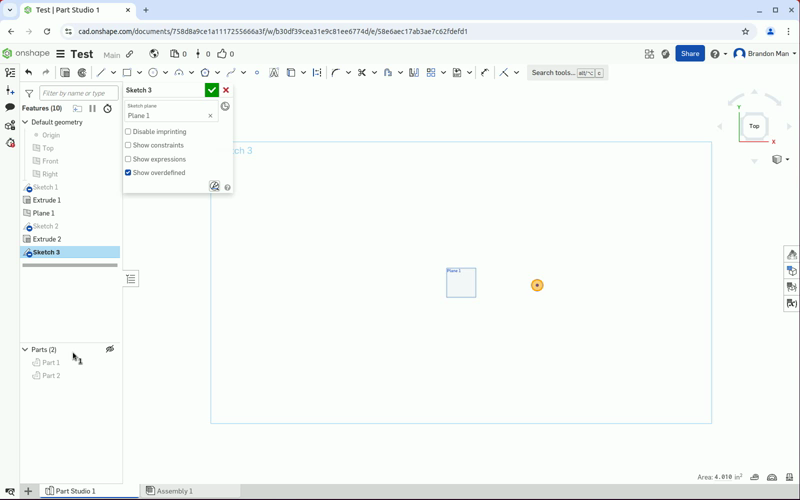
key(shift+y)
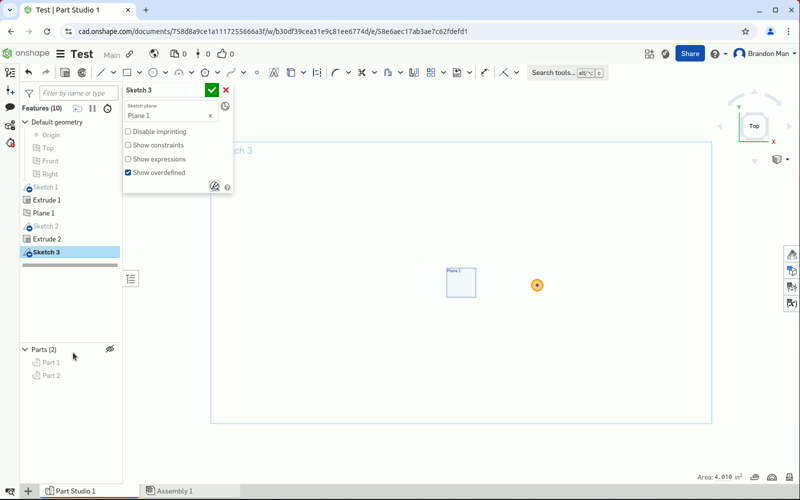
key(shift+e)
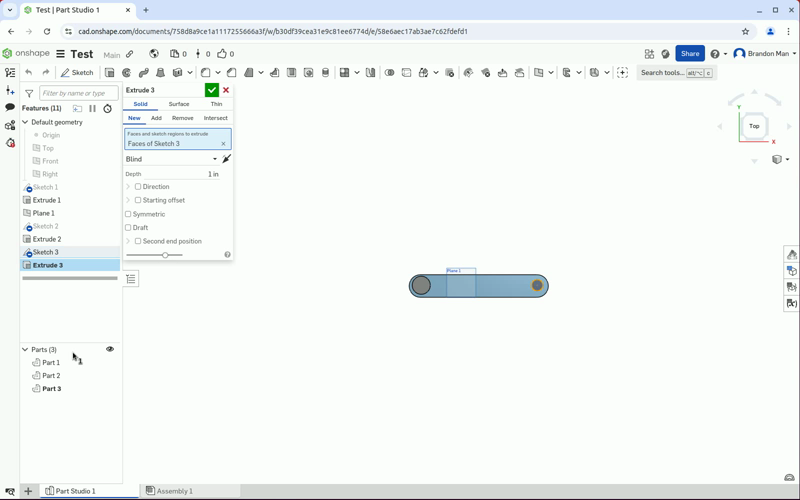
mouse_move(143, 106)
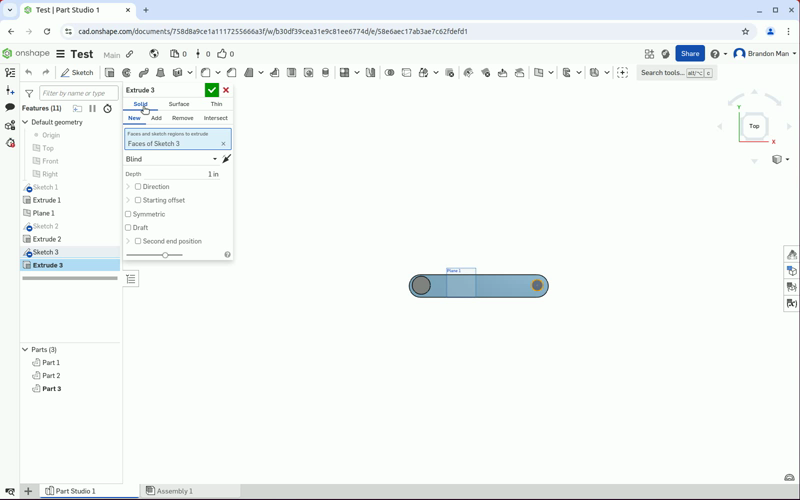
click(143, 106)
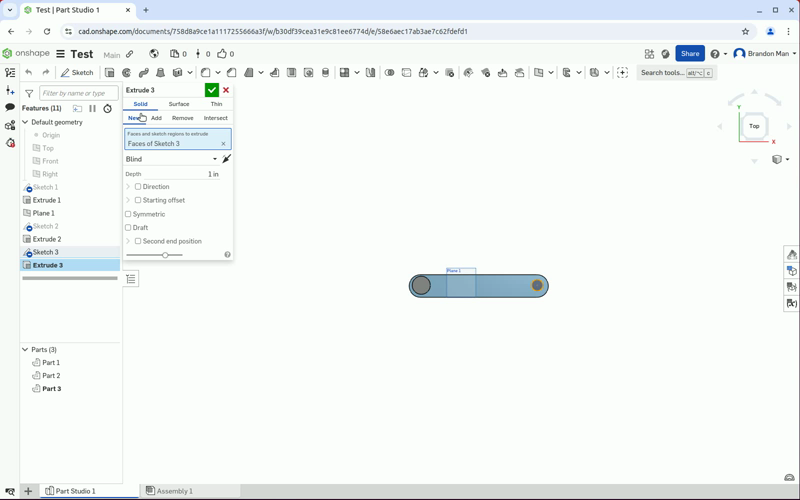
mouse_move(137, 120)
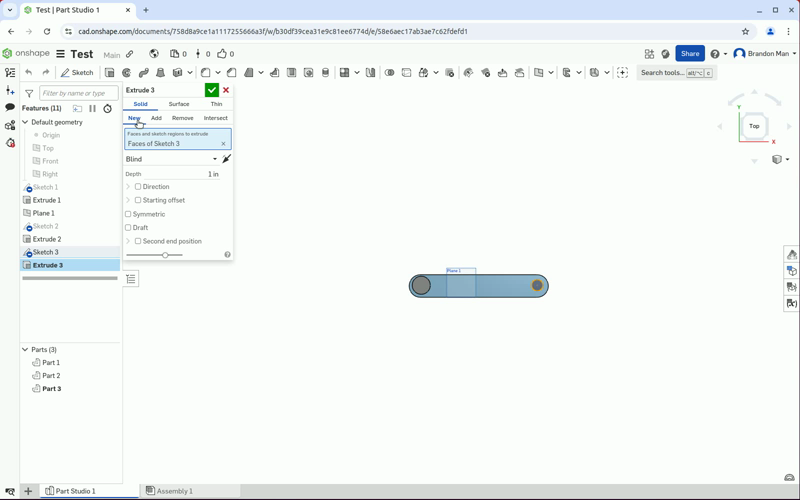
click(137, 120)
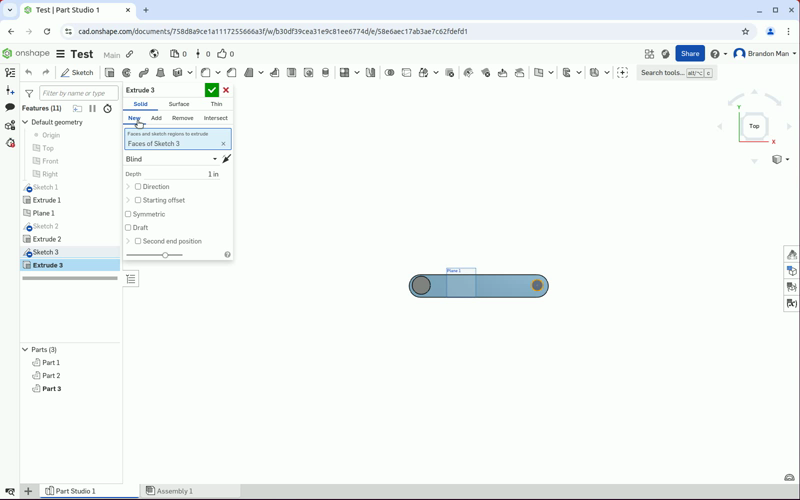
key(tab, 4)
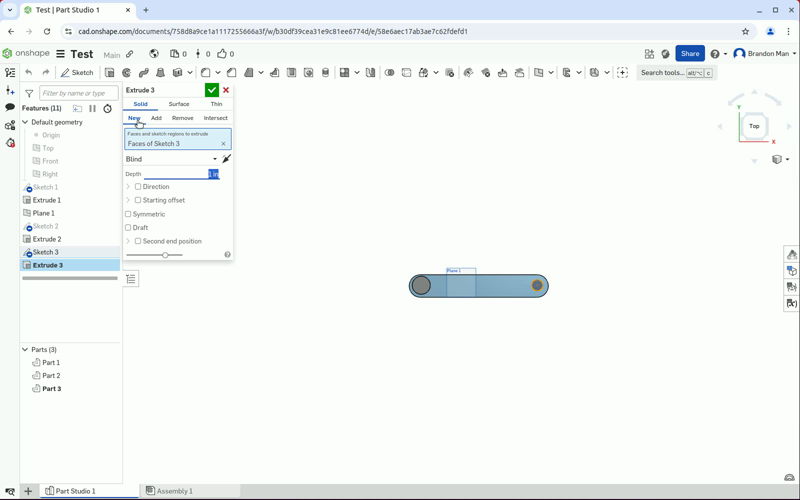
text(22.627)
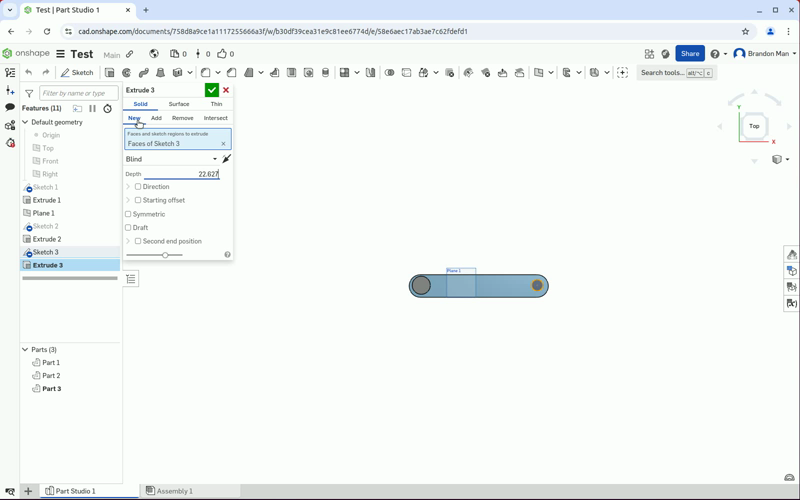
key(enter)
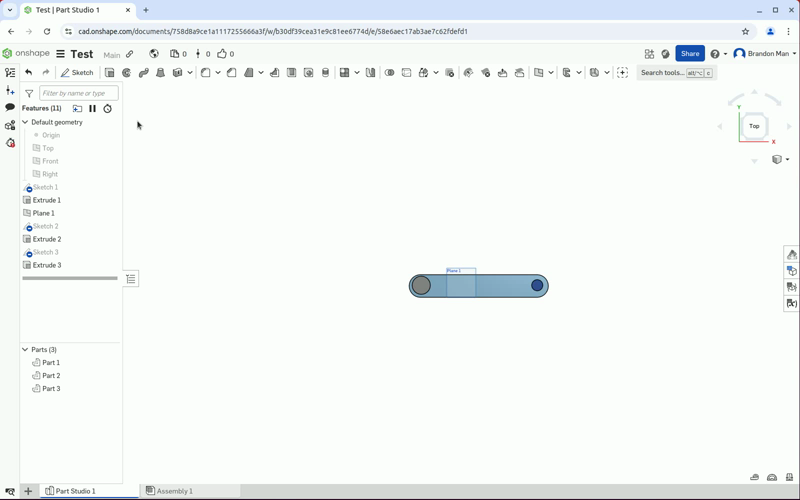
key(shift+h)
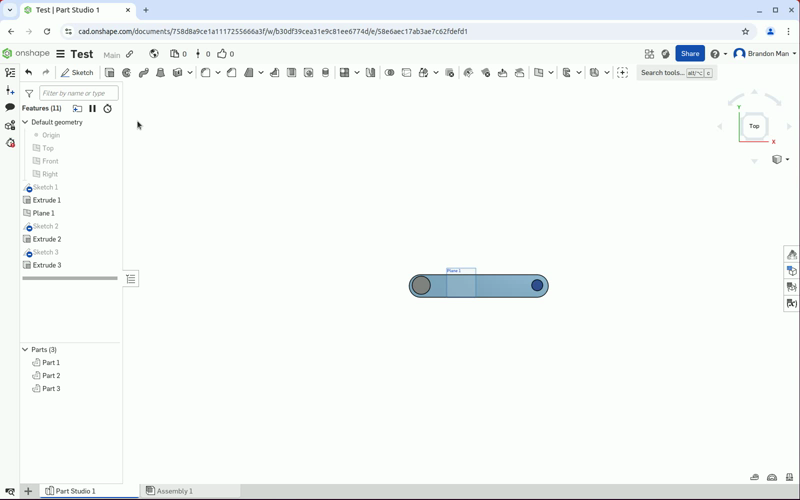
key(shift+h)
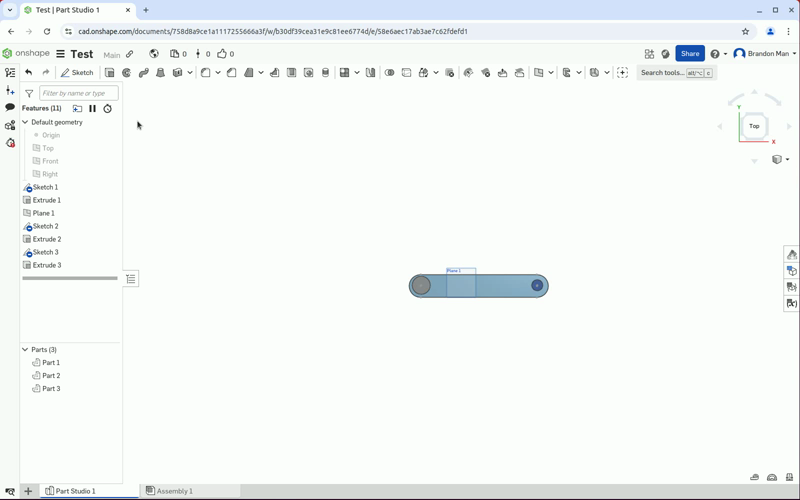
key(shift+7)
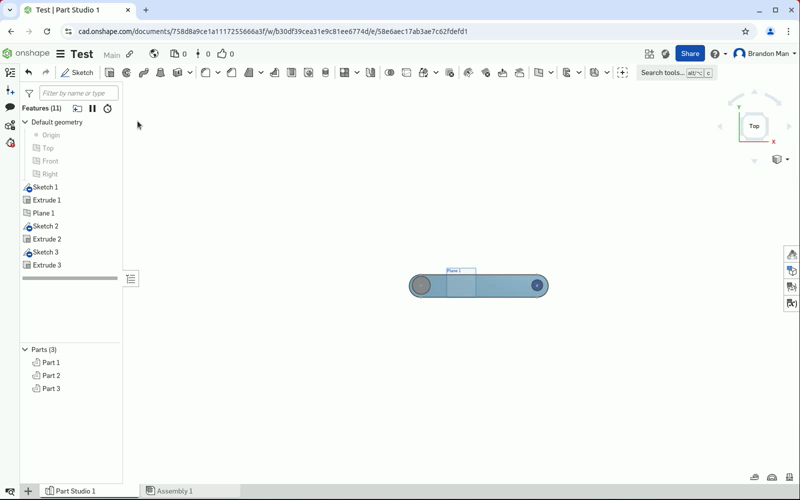
key(up, 3)
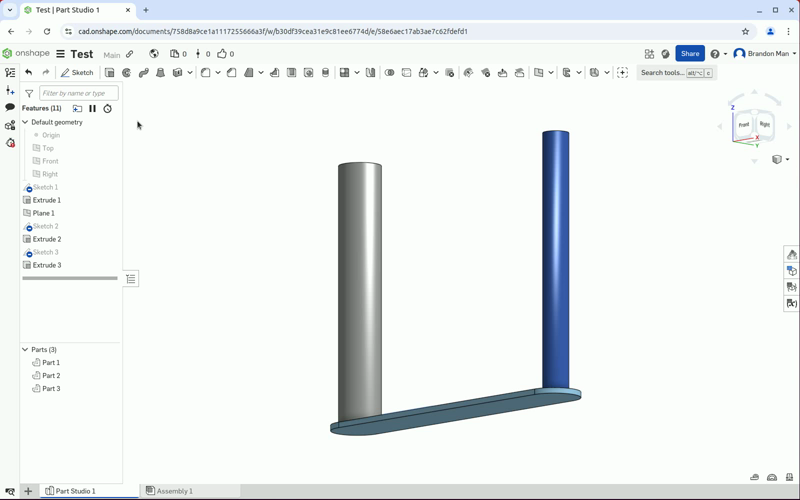
key(left, 3)
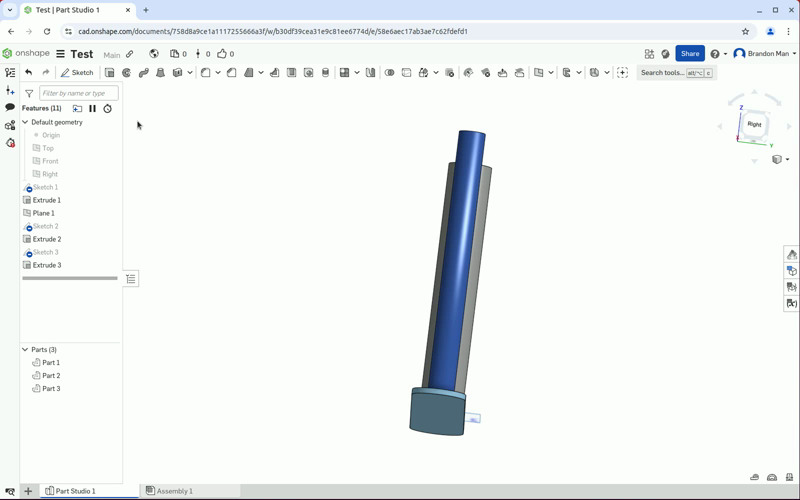
key(right, 3)
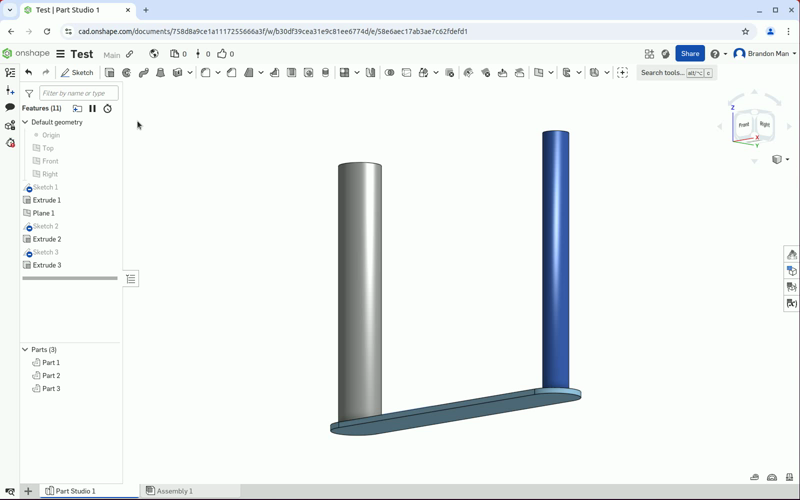
key(down, 3)
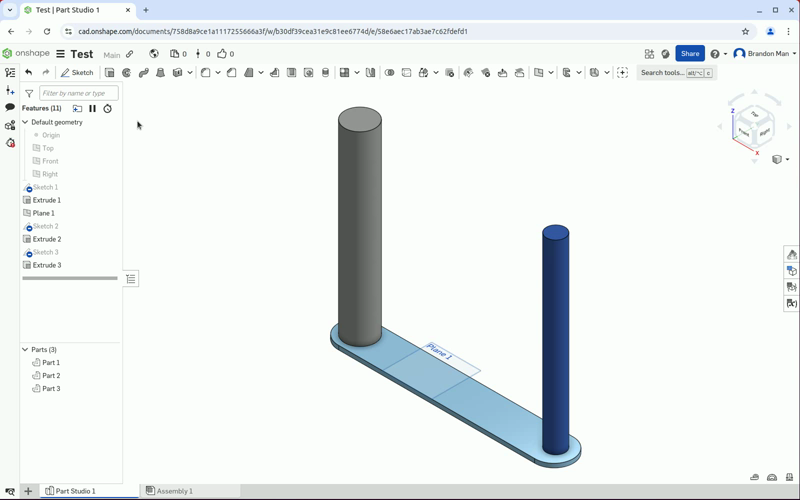
mouse_move(73, 189)
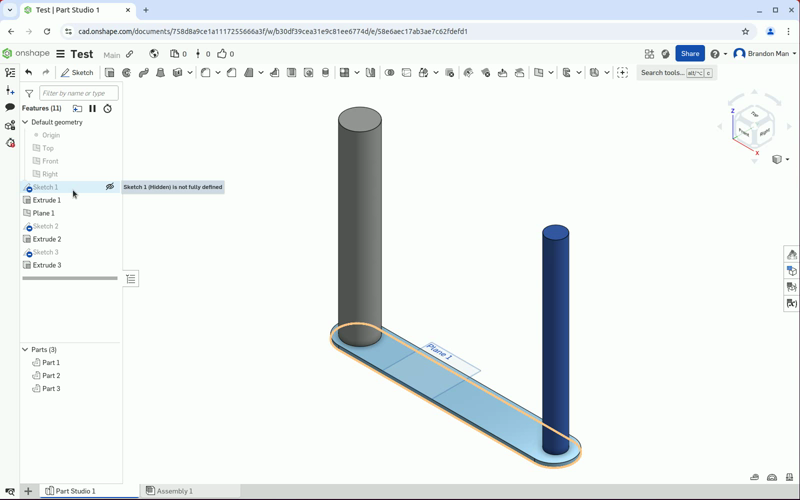
click(73, 189)